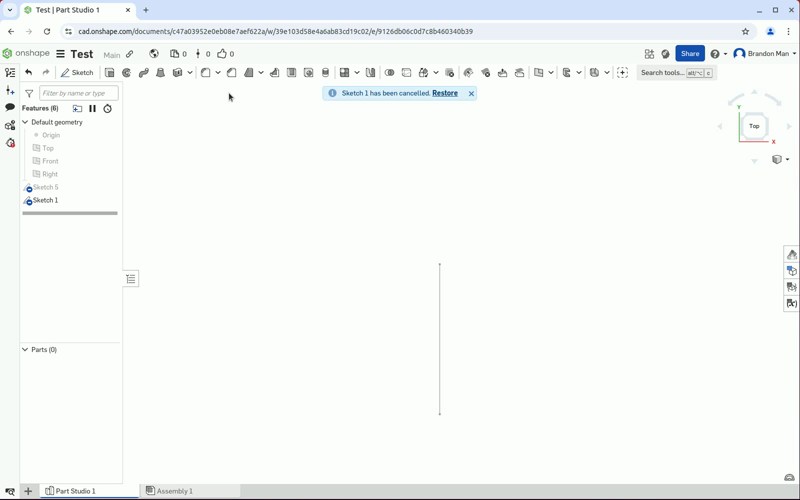
key(shift+h)
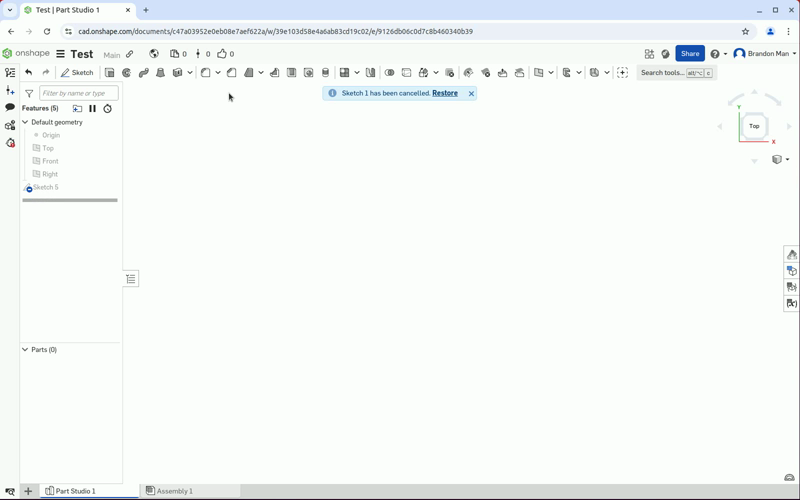
key(shift+s)
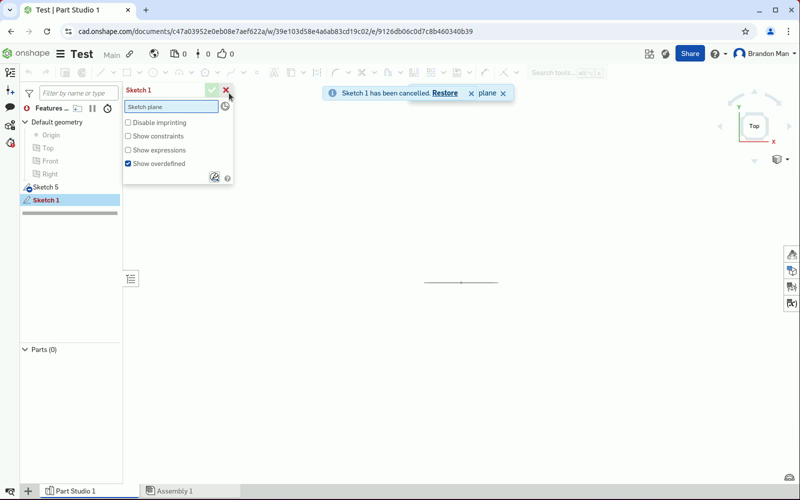
mouse_move(73, 150)
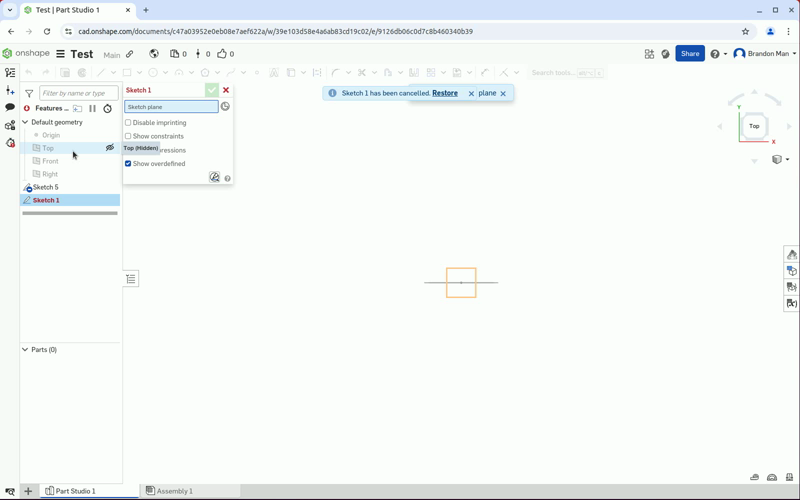
click(73, 150)
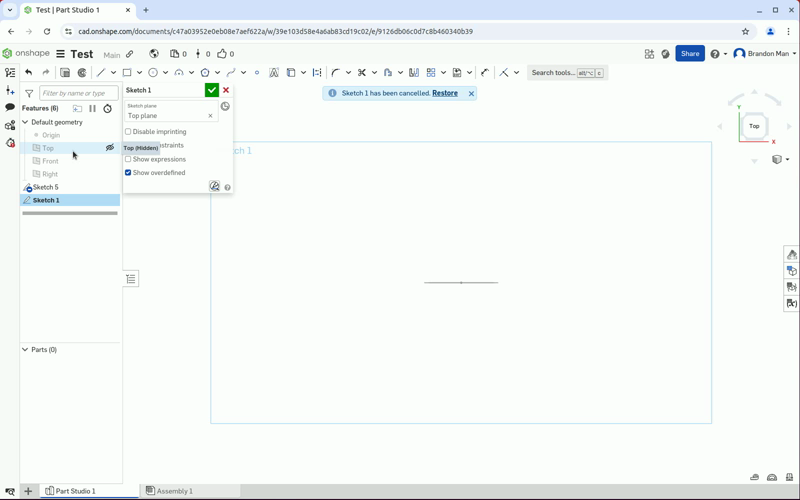
mouse_move(73, 352)
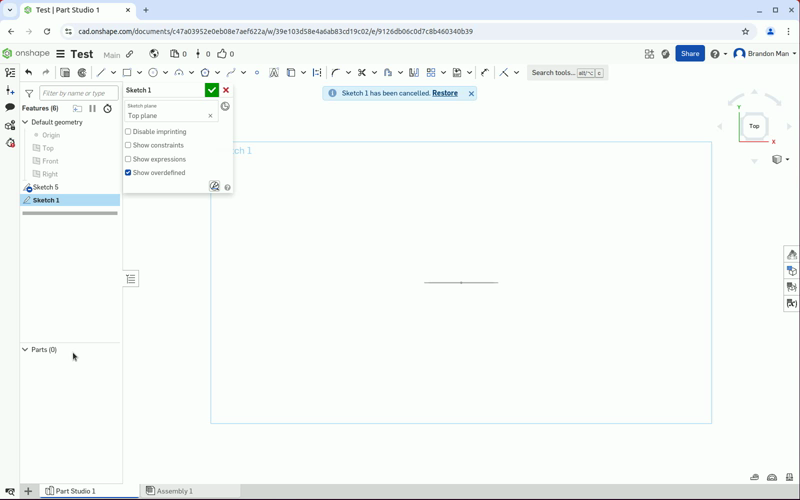
key(y)
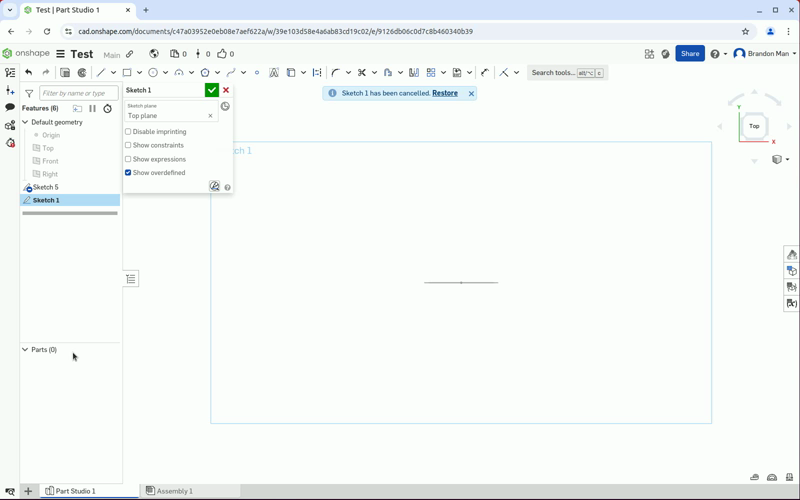
key(l)
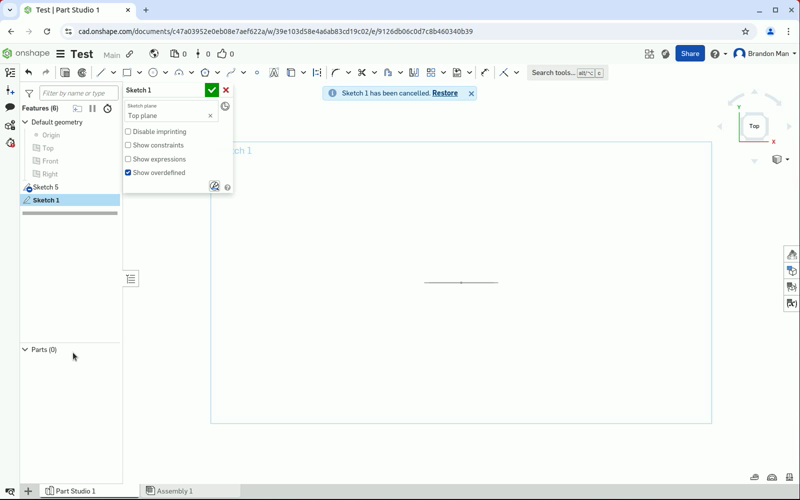
key_down(shift)
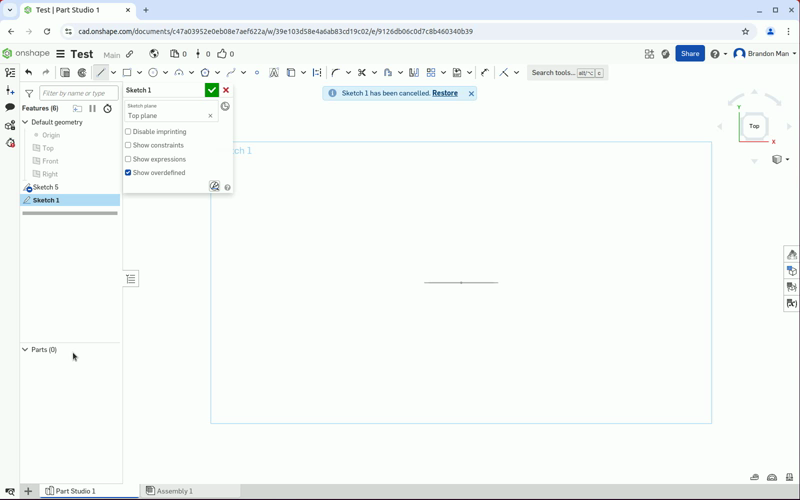
mouse_move(460, 347)
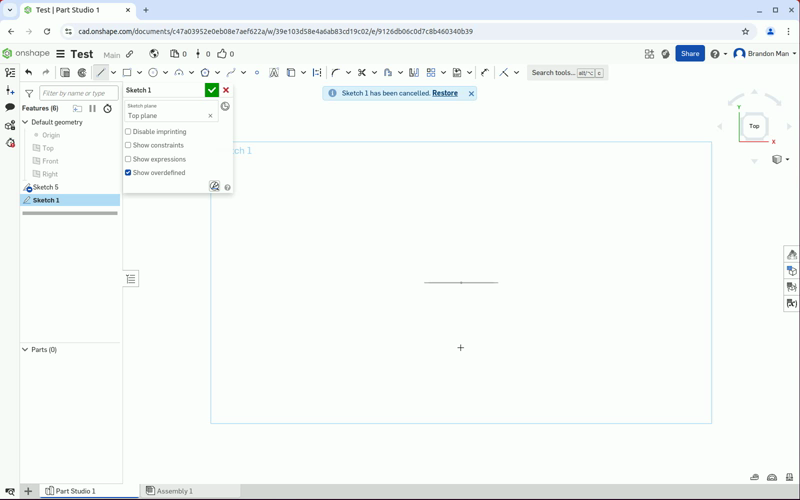
click(460, 347)
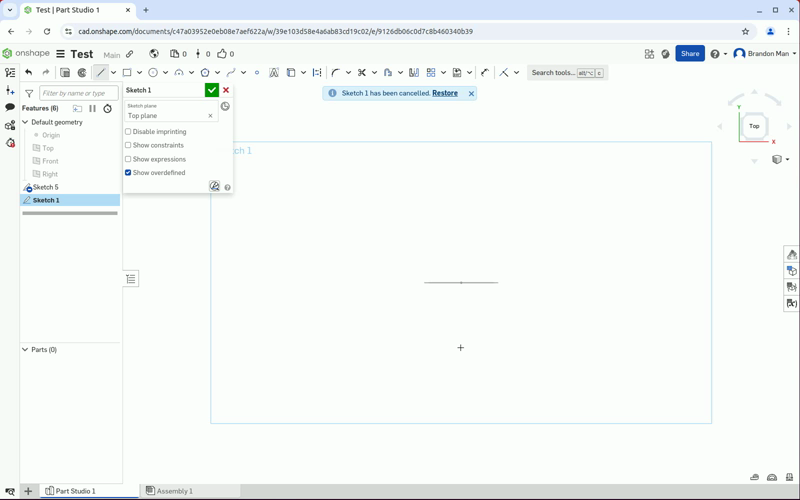
key_up(shift)
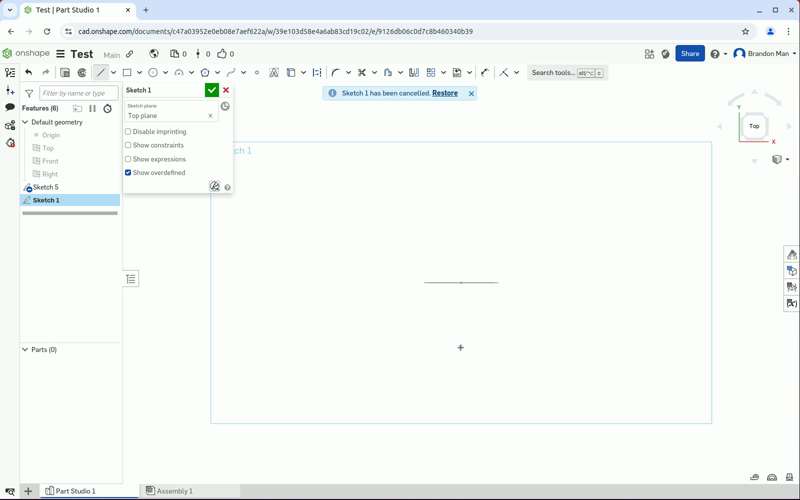
key_down(shift)
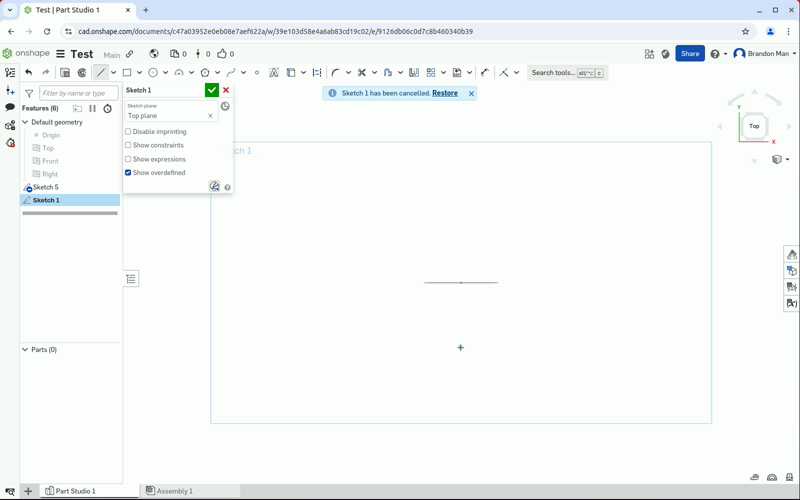
mouse_move(490, 347)
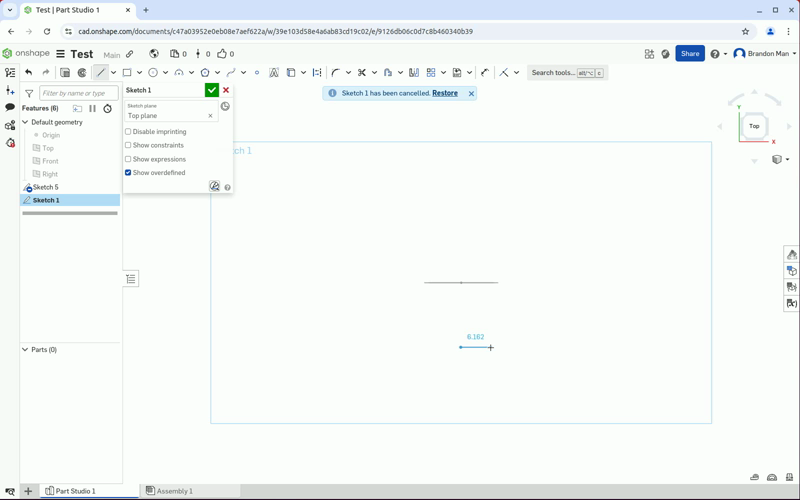
mouse_move(493, 347)
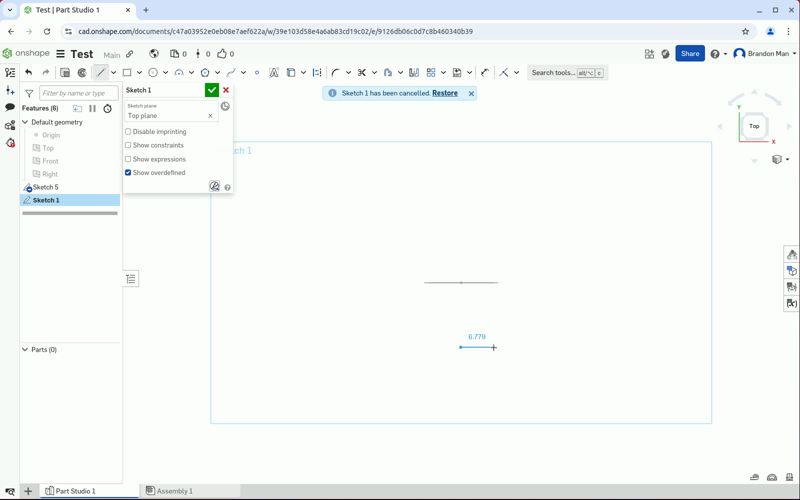
click(493, 347)
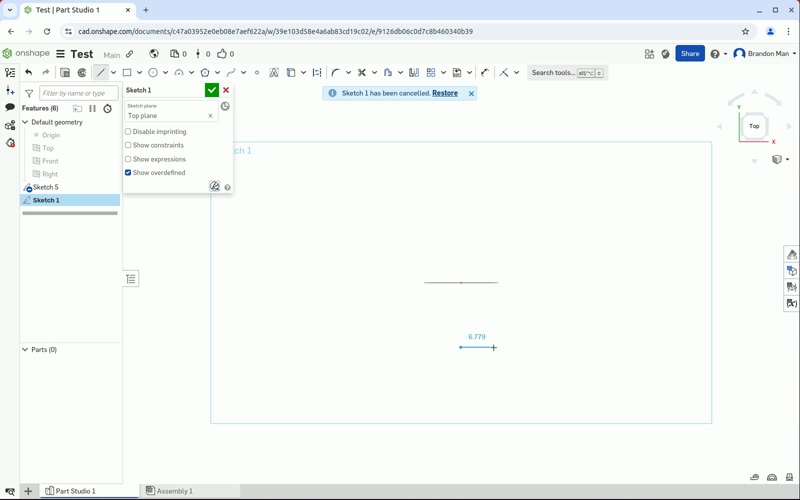
key_up(shift)
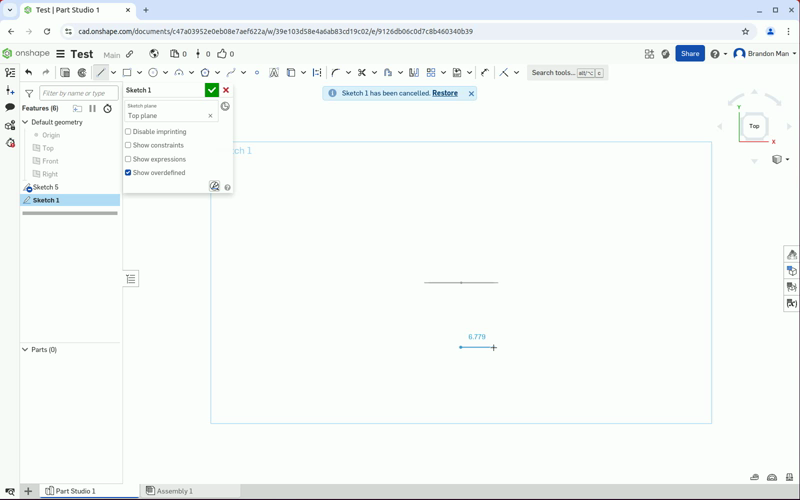
key_down(shift)
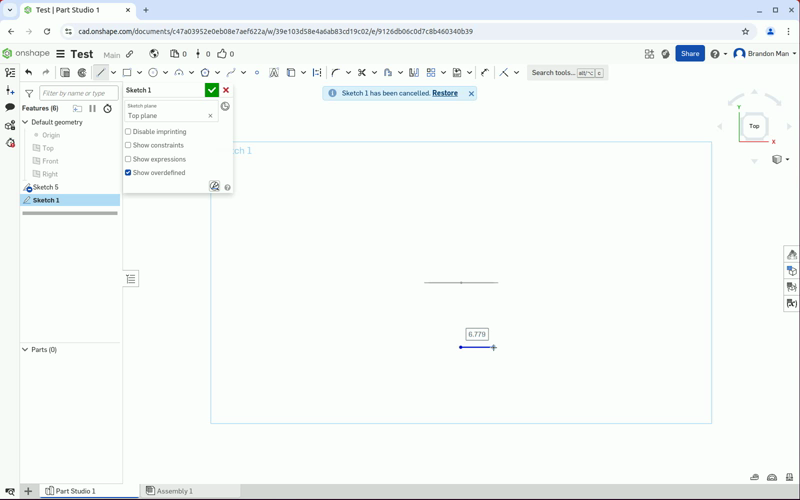
mouse_move(493, 282)
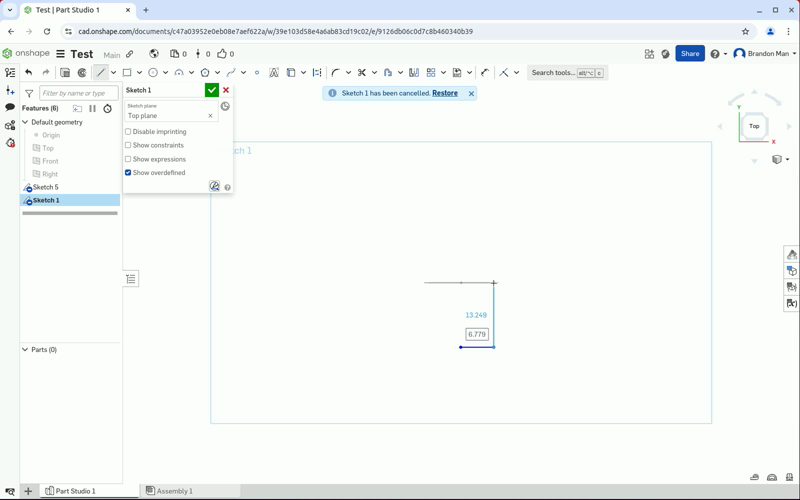
click(493, 282)
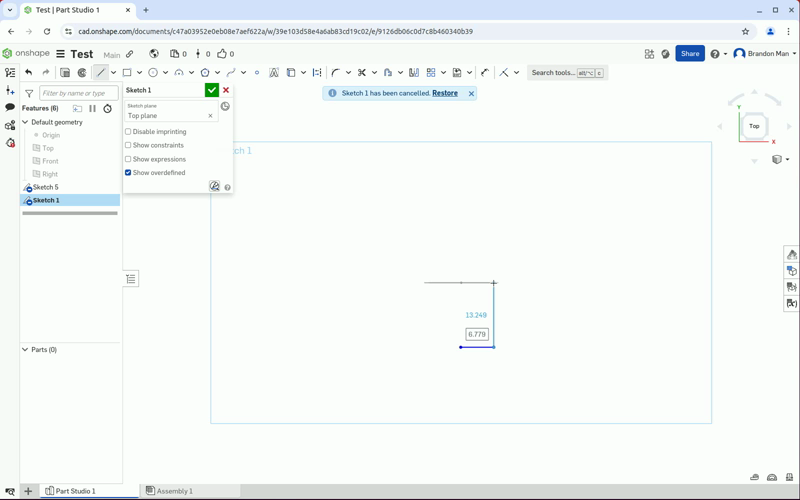
key_up(shift)
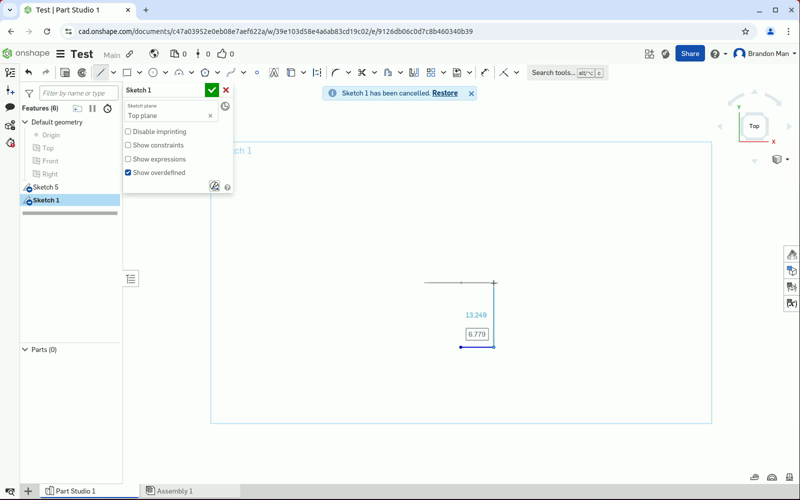
key_down(shift)
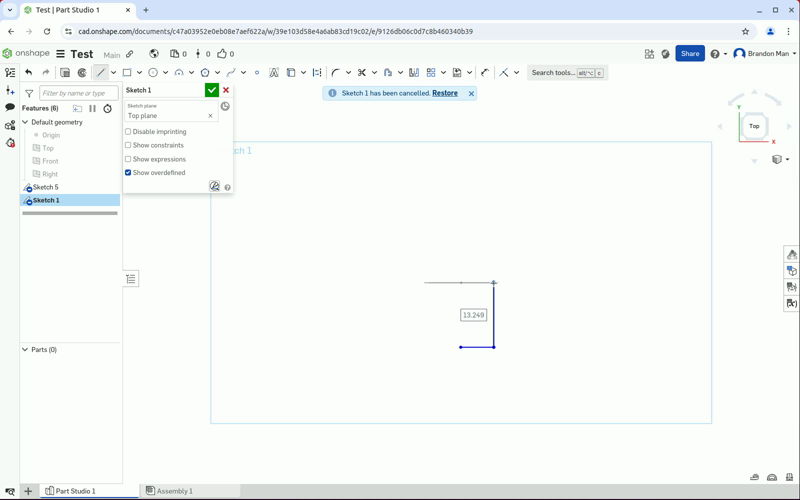
mouse_move(523, 282)
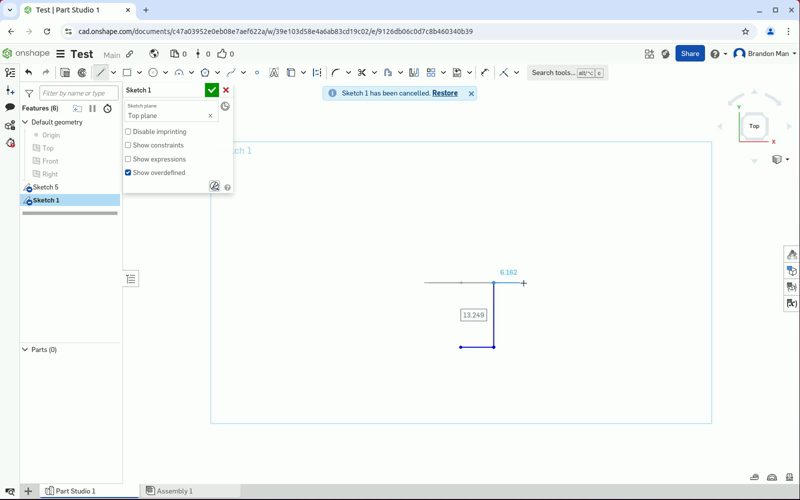
mouse_move(460, 282)
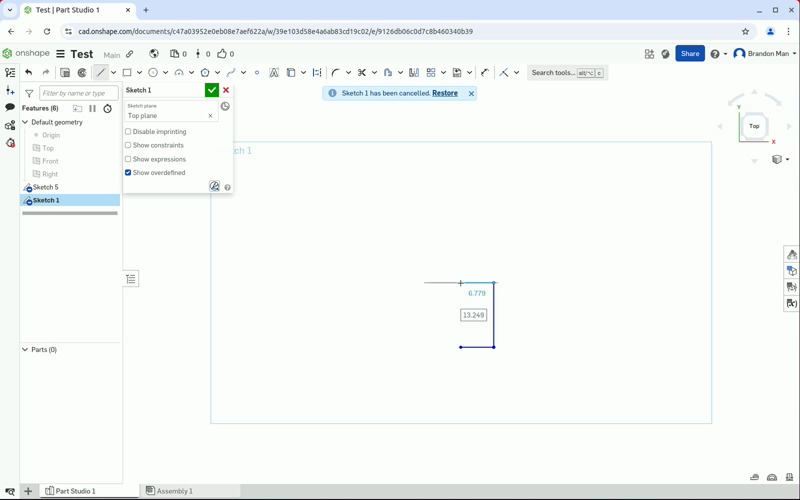
click(460, 282)
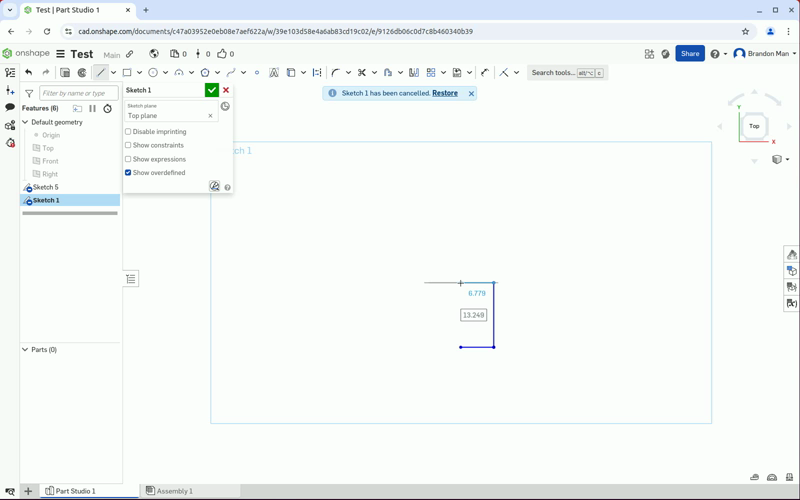
key_up(shift)
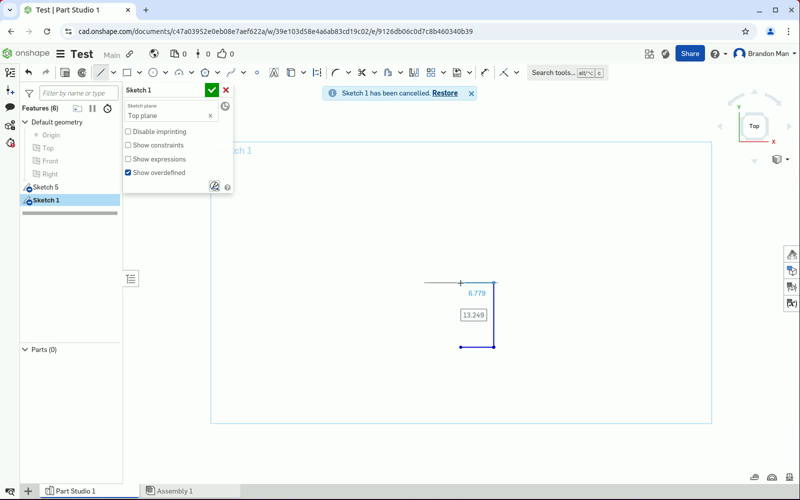
key_down(shift)
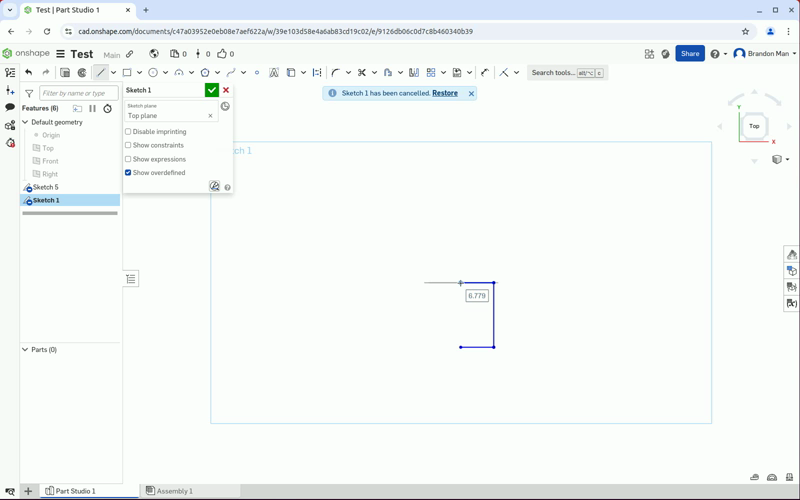
mouse_move(460, 347)
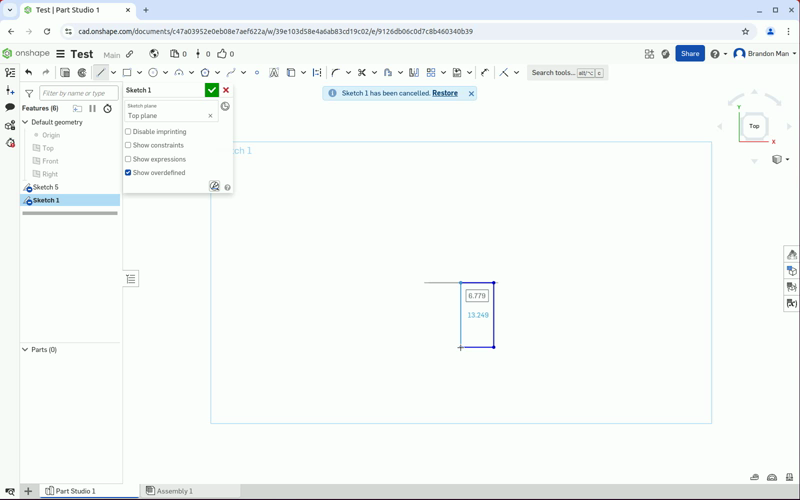
key_up(shift)
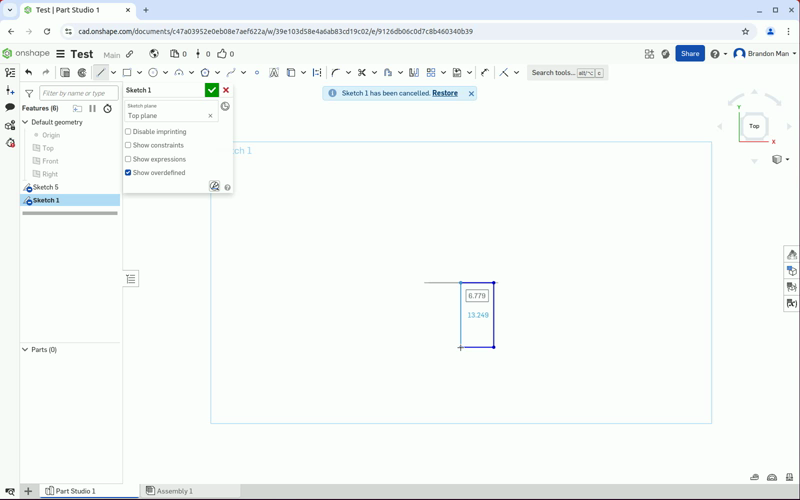
click(460, 347)
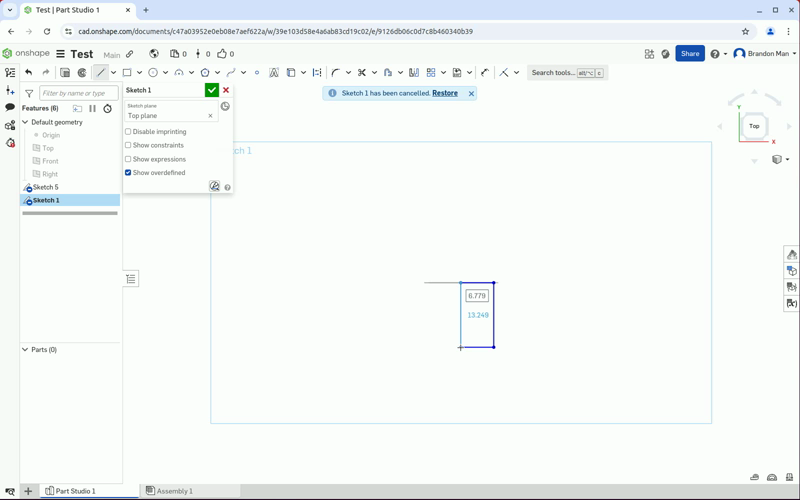
key(esc)
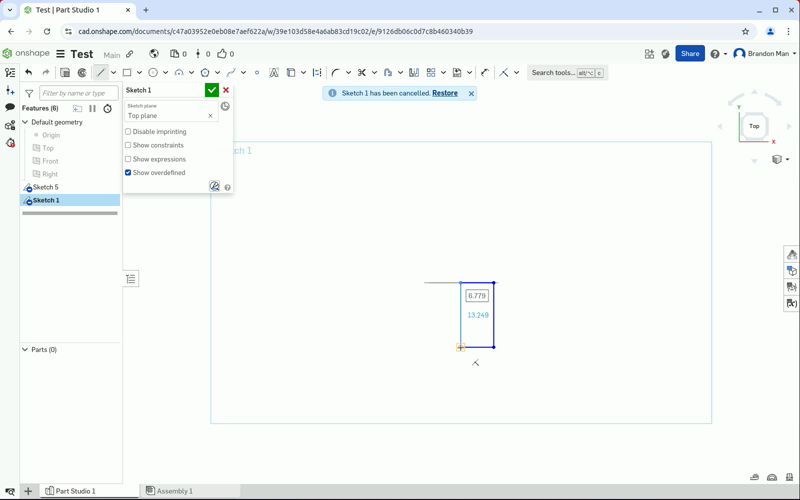
key(l)
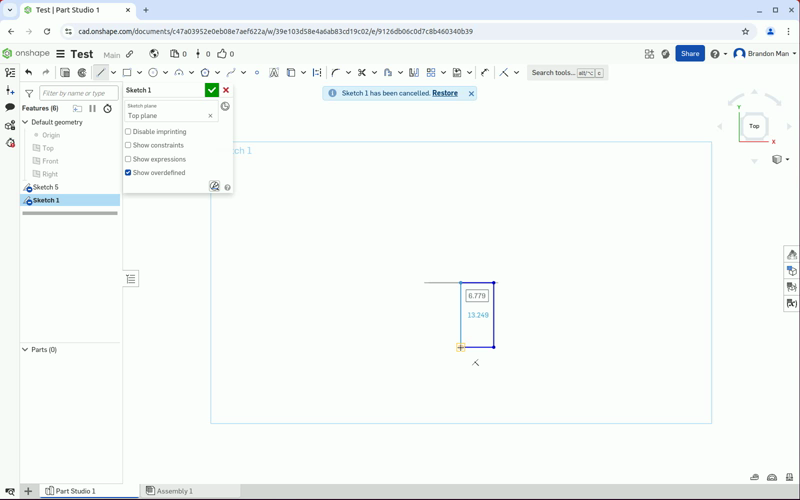
key_down(shift)
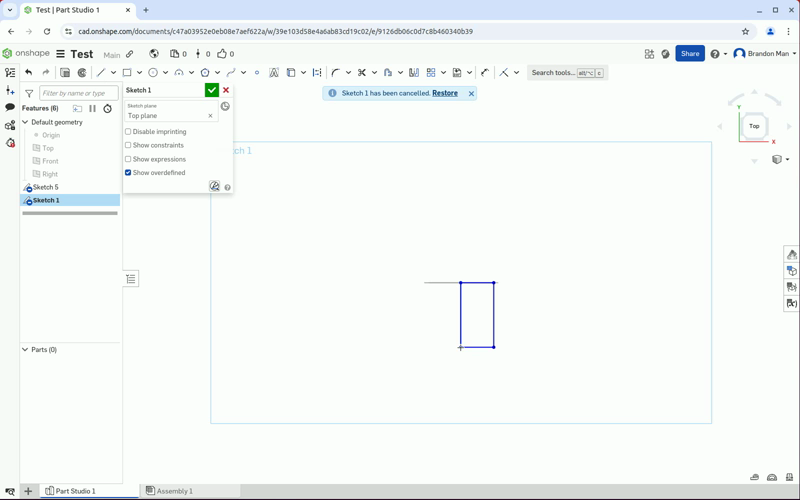
mouse_move(464, 344)
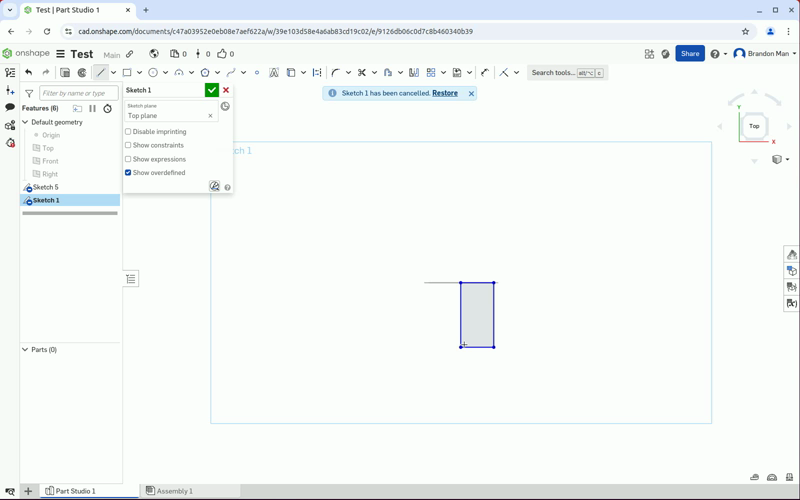
click(464, 344)
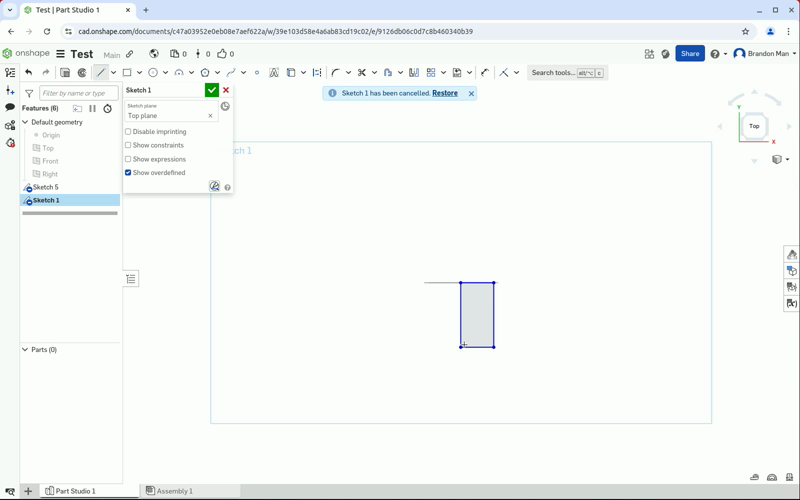
key_up(shift)
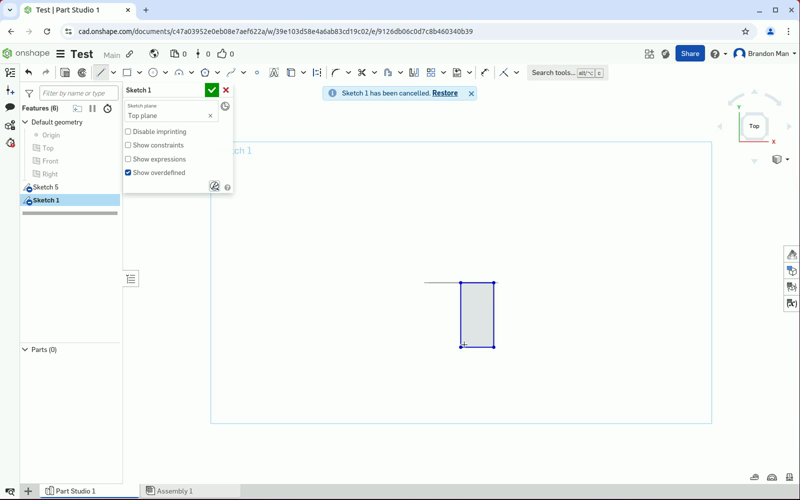
key_down(shift)
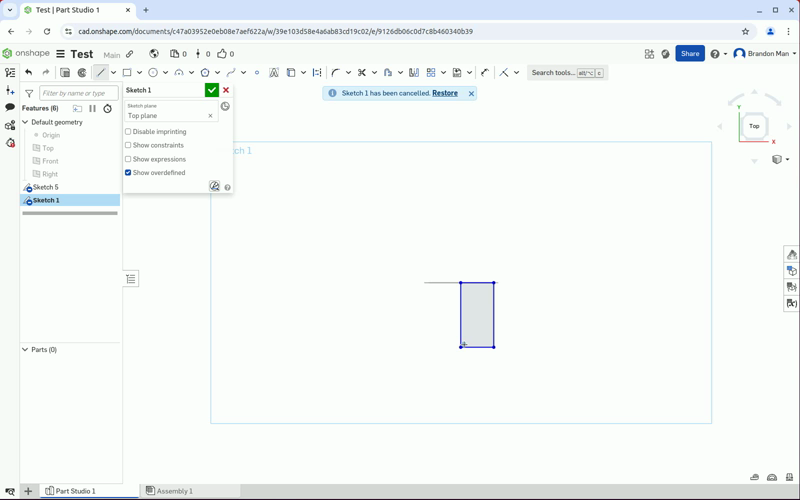
mouse_move(494, 344)
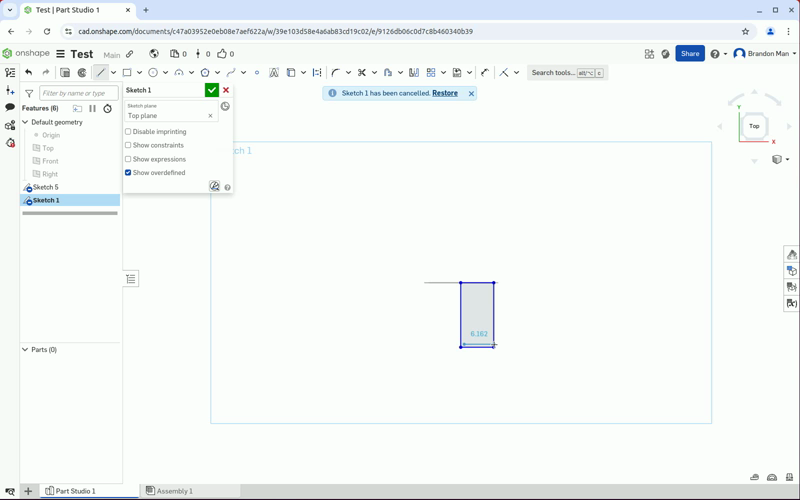
mouse_move(490, 344)
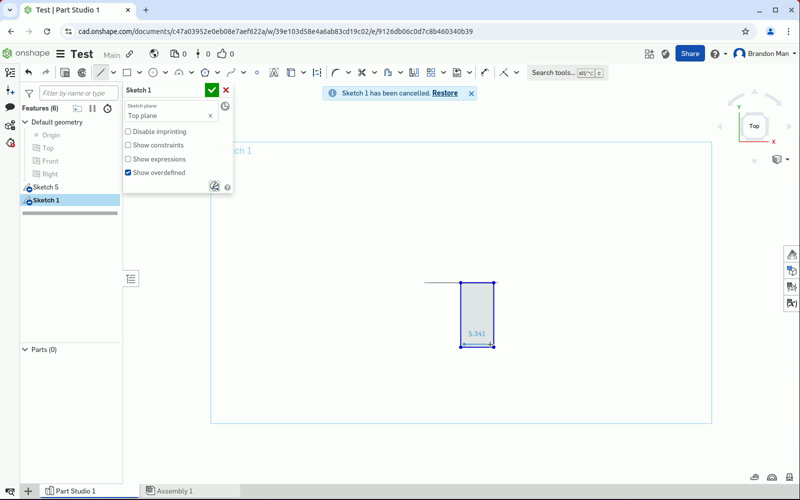
click(490, 344)
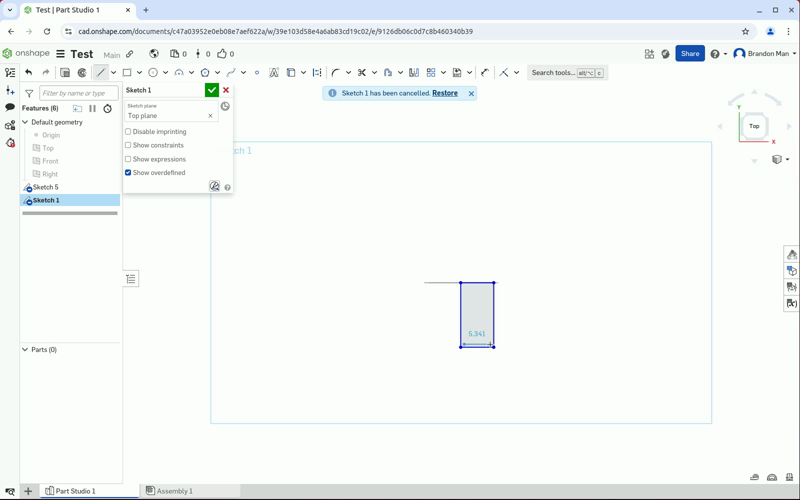
key_up(shift)
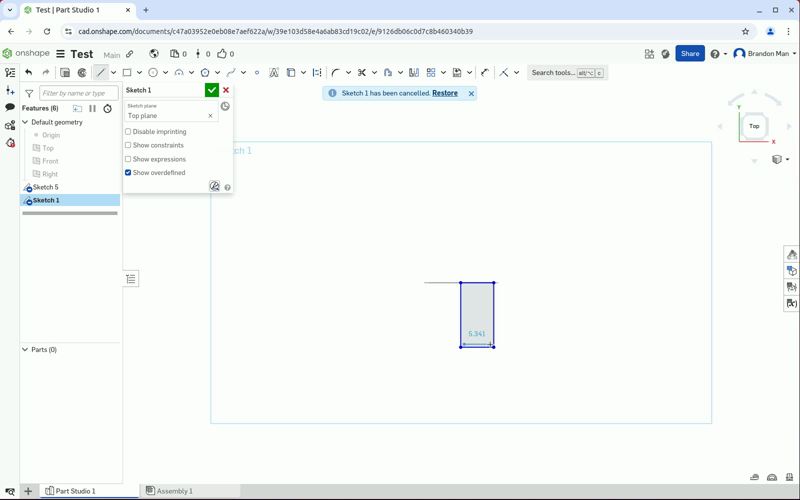
key_down(shift)
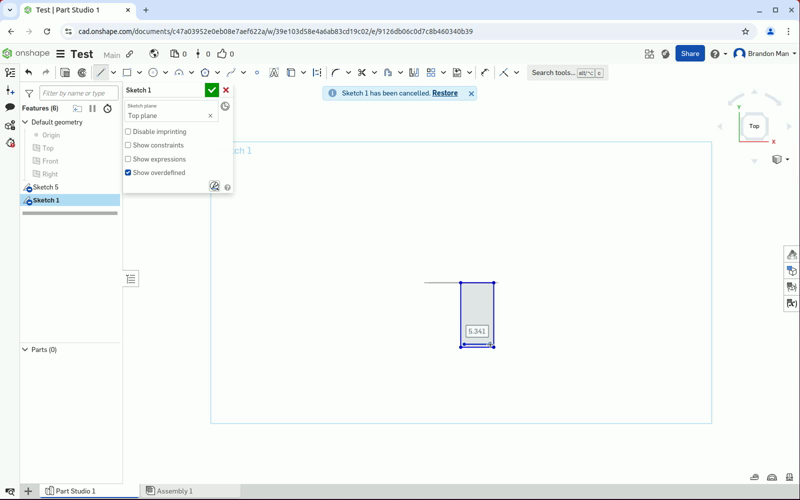
mouse_move(520, 344)
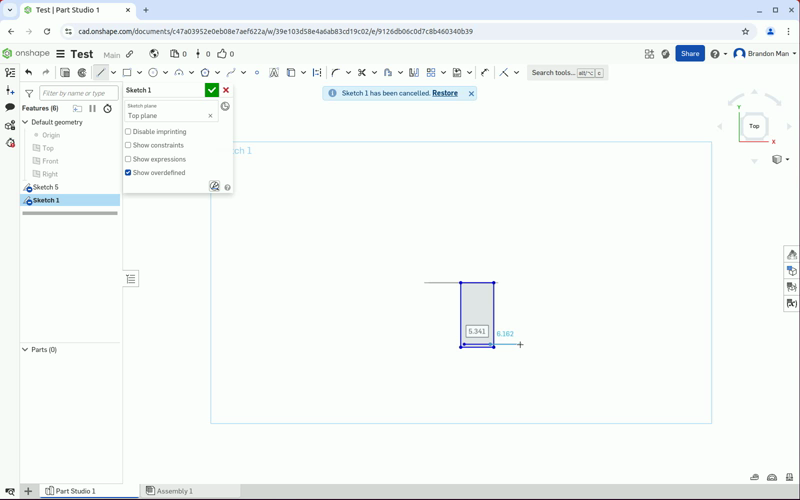
mouse_move(490, 285)
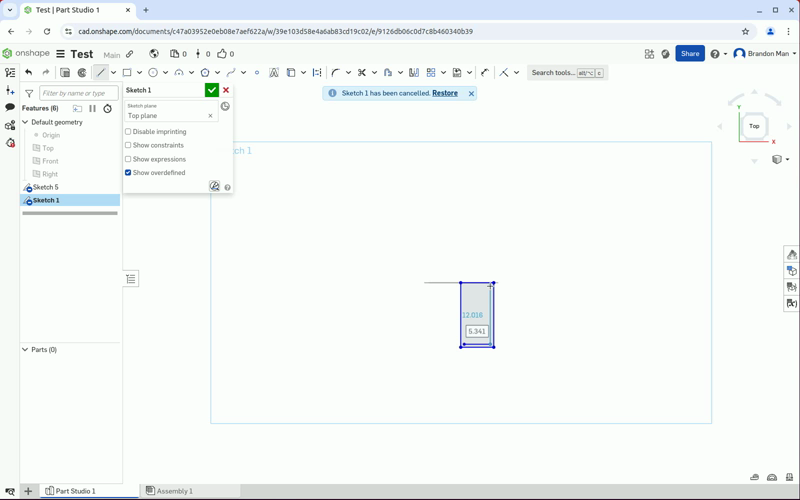
click(490, 285)
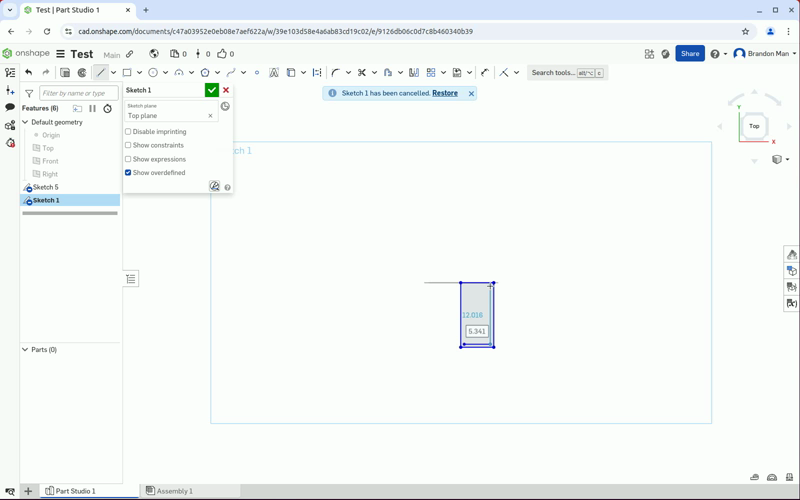
key_up(shift)
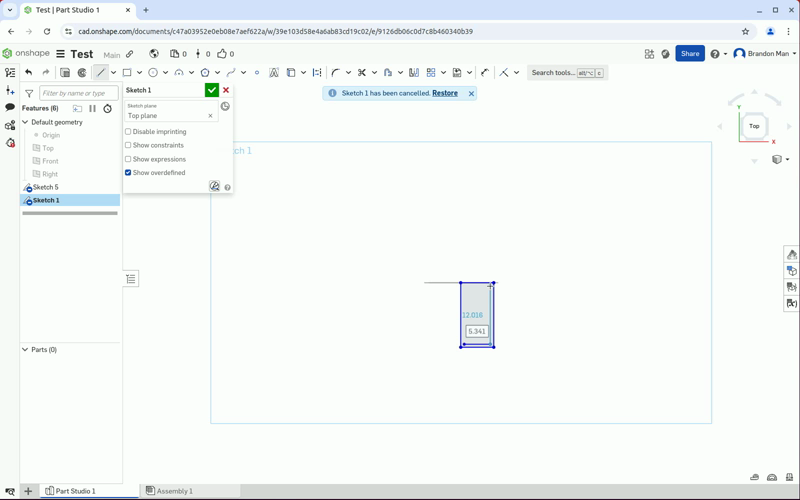
key_down(shift)
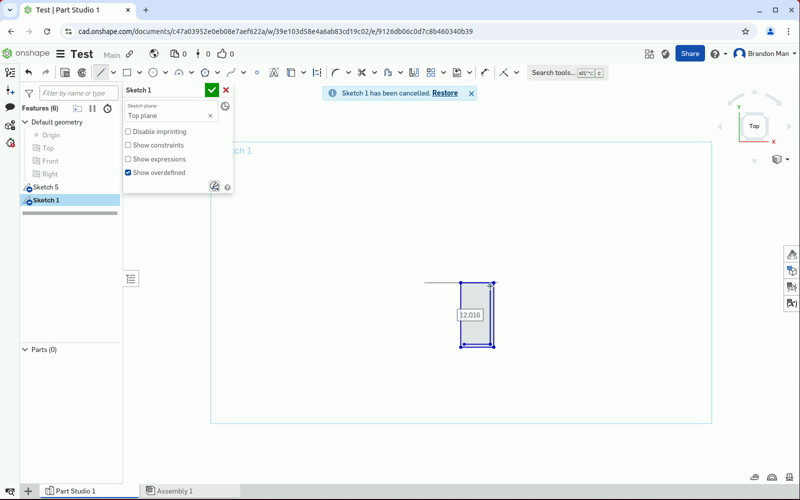
mouse_move(520, 285)
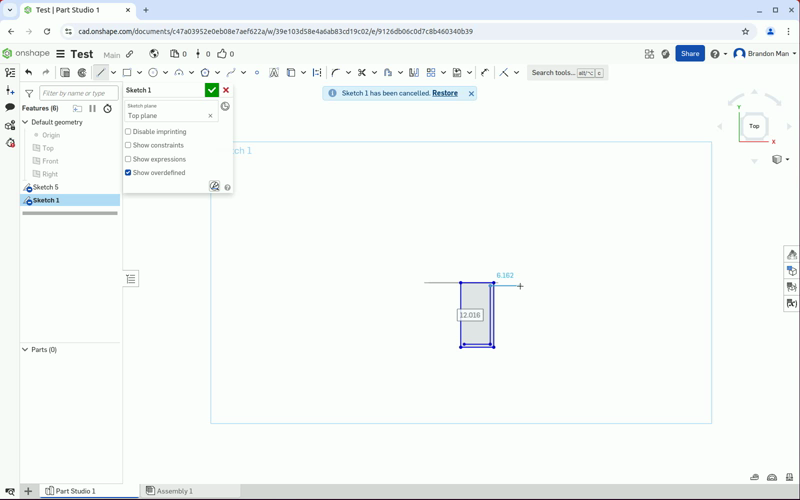
mouse_move(464, 285)
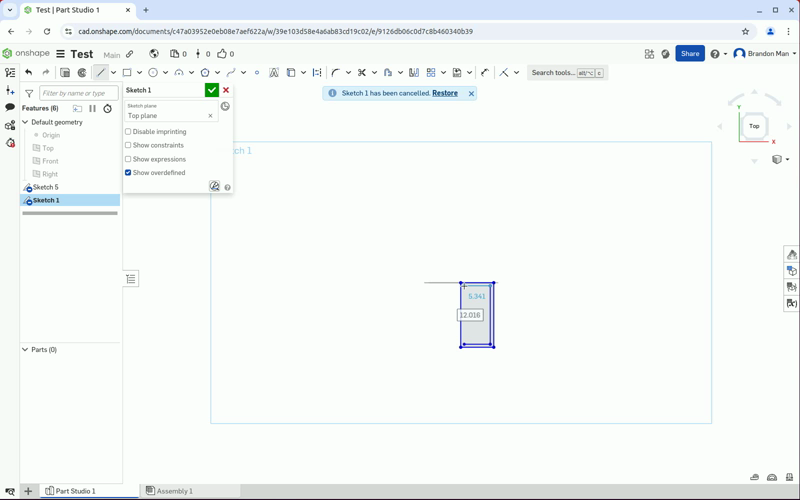
click(464, 285)
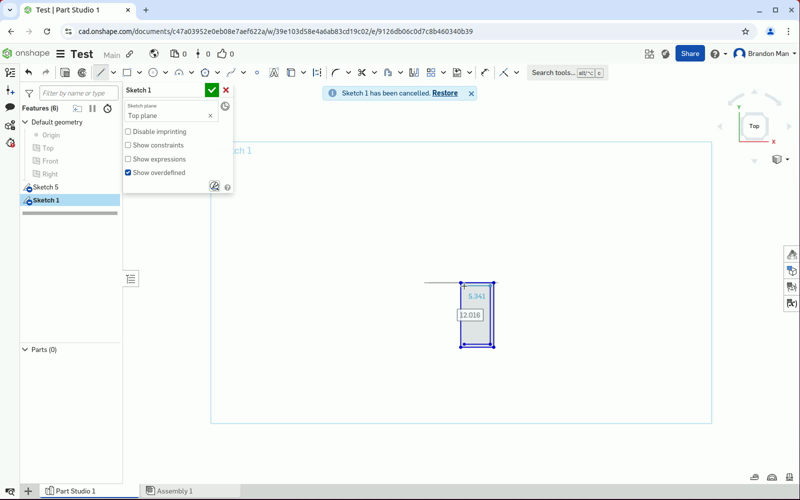
key_up(shift)
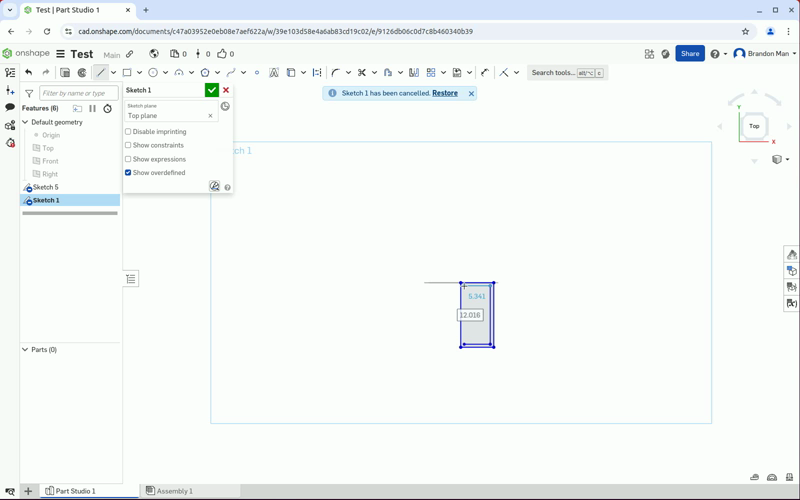
mouse_move(494, 285)
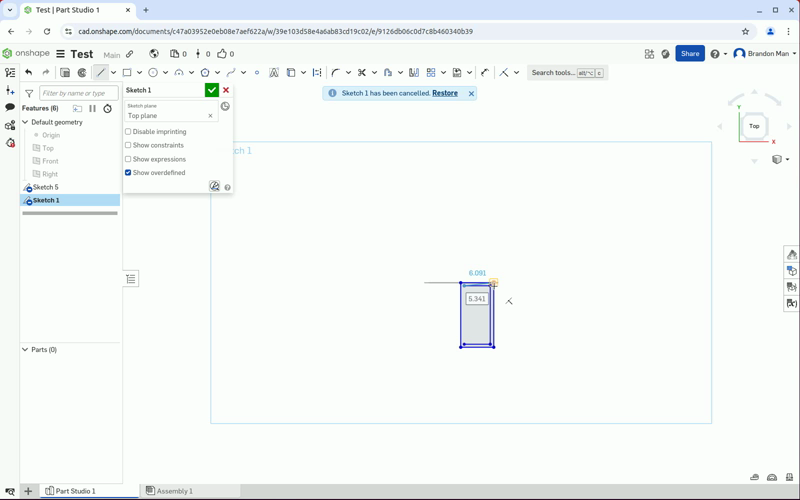
key_down(shift)
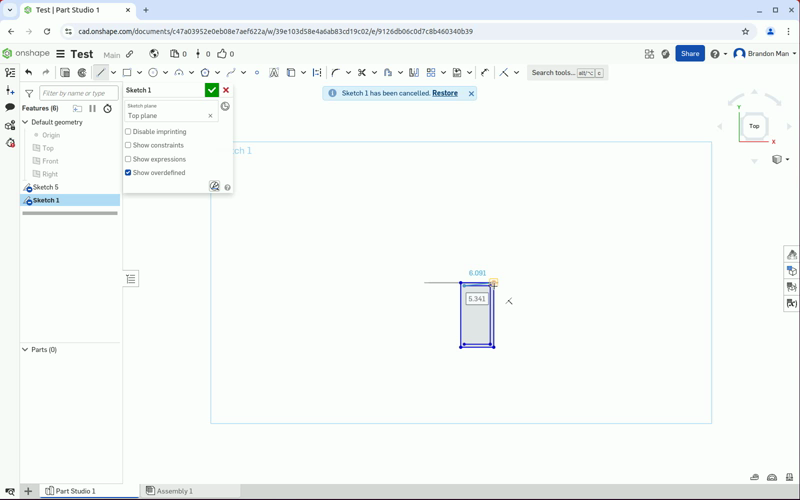
mouse_move(464, 344)
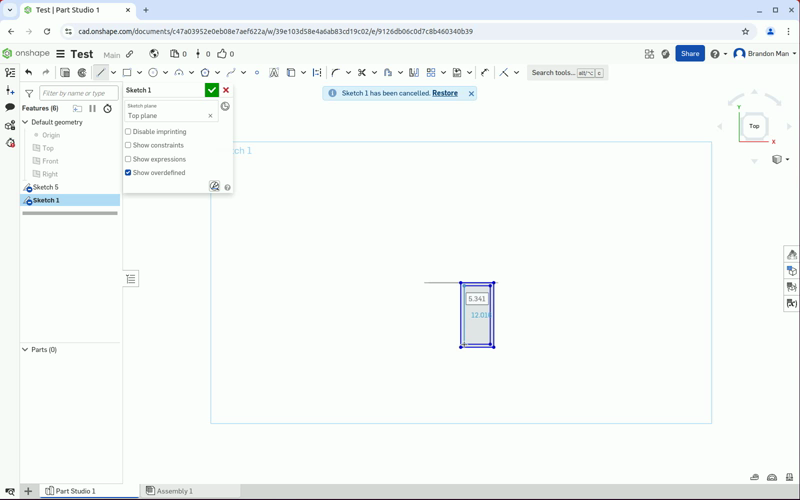
key_up(shift)
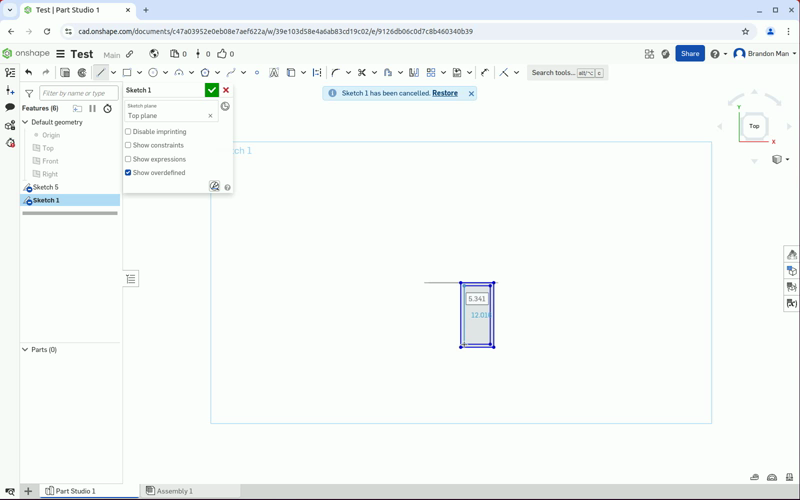
click(464, 344)
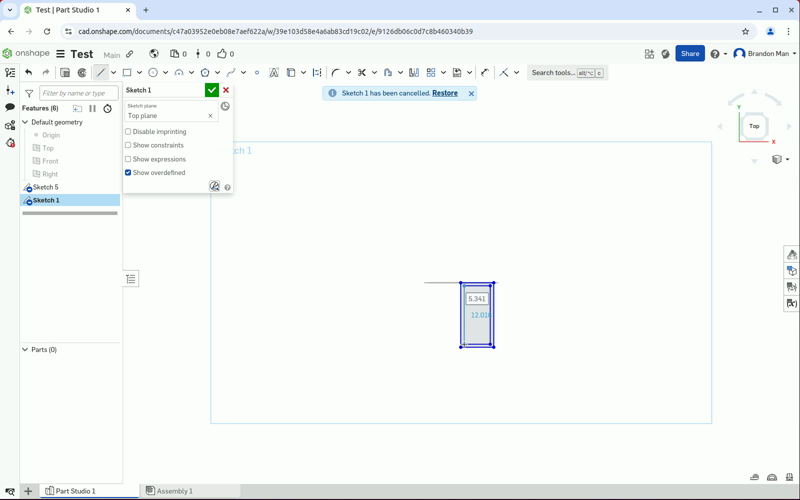
key(esc)
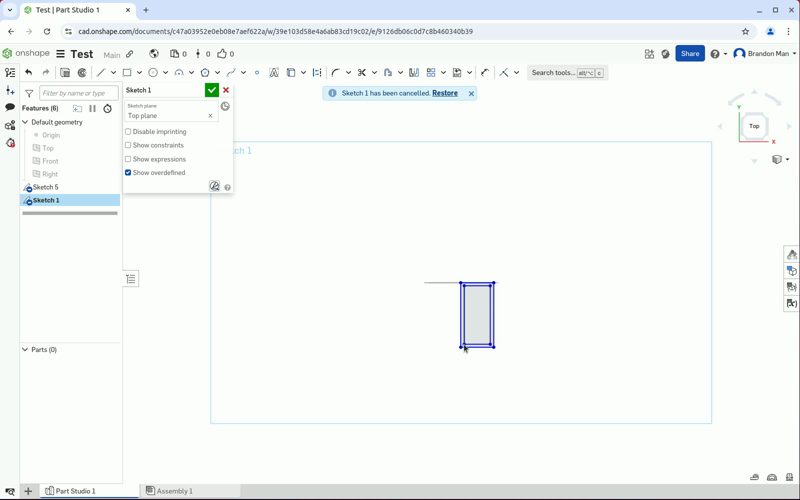
mouse_move(463, 332)
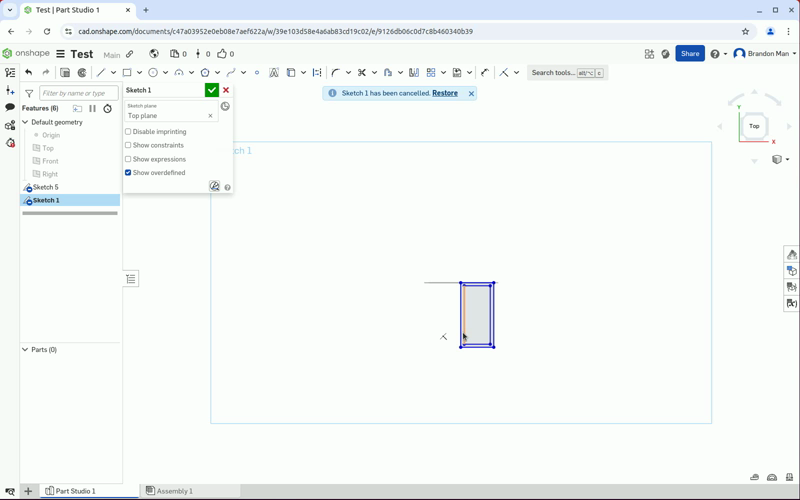
scroll(6)
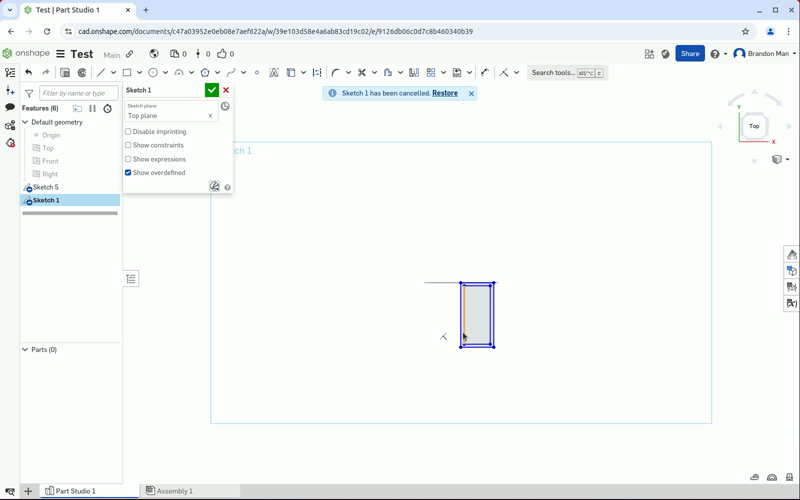
scroll(6)
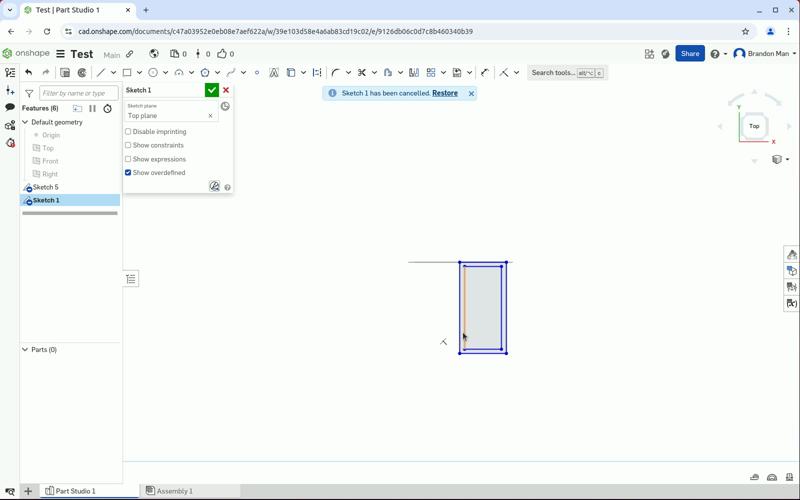
scroll(6)
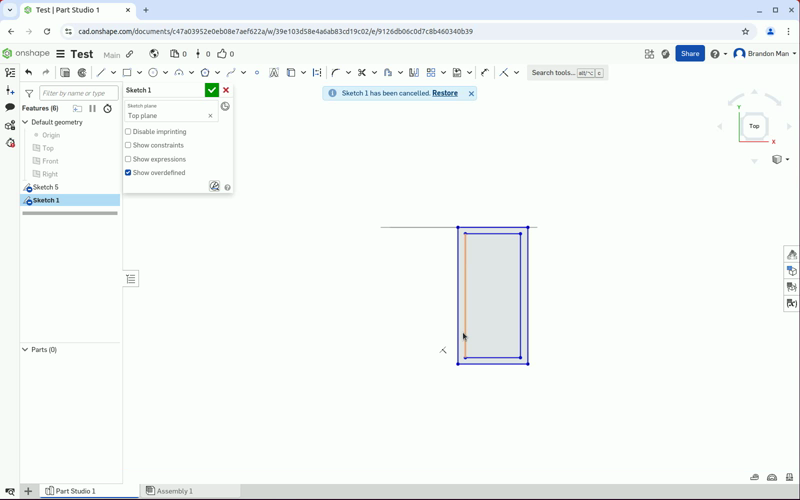
scroll(6)
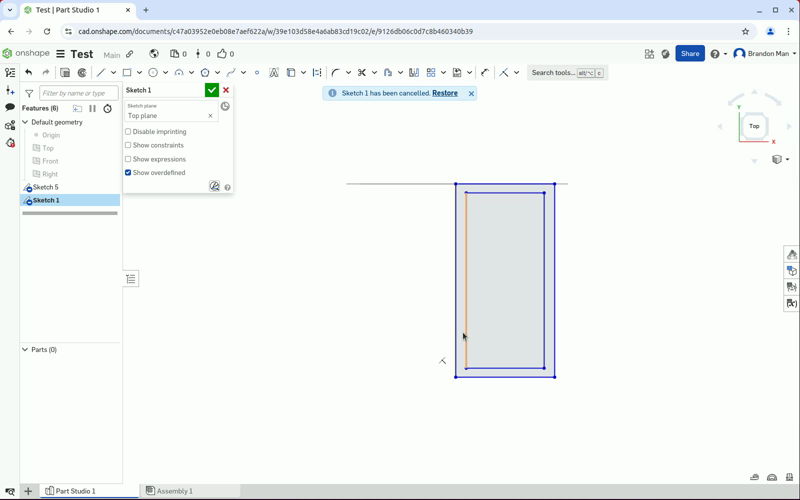
scroll(6)
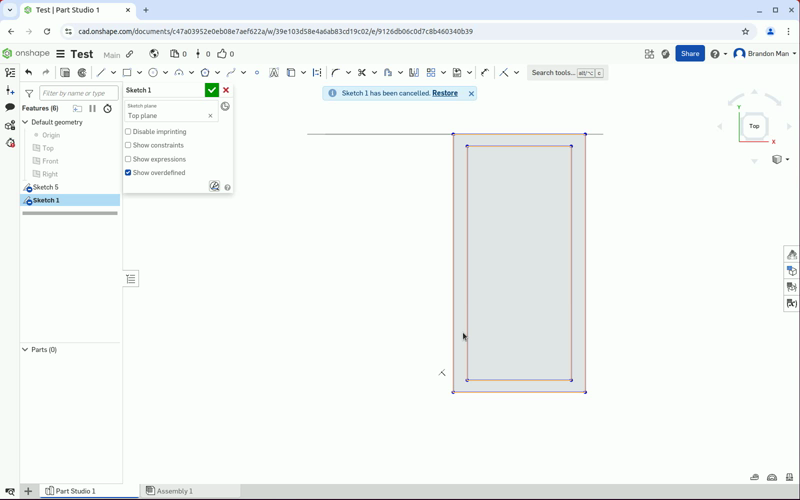
scroll(6)
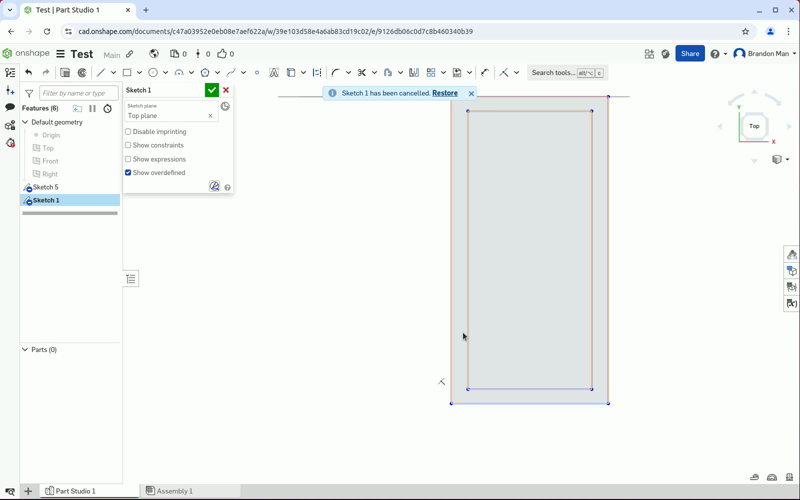
scroll(6)
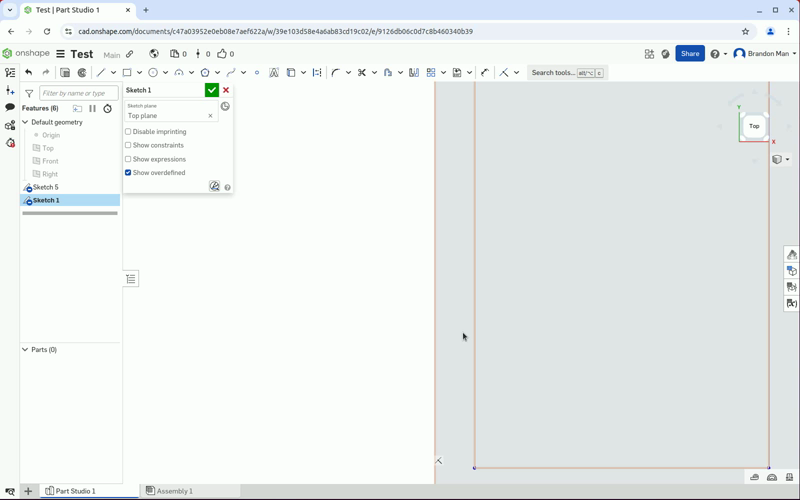
click(463, 332)
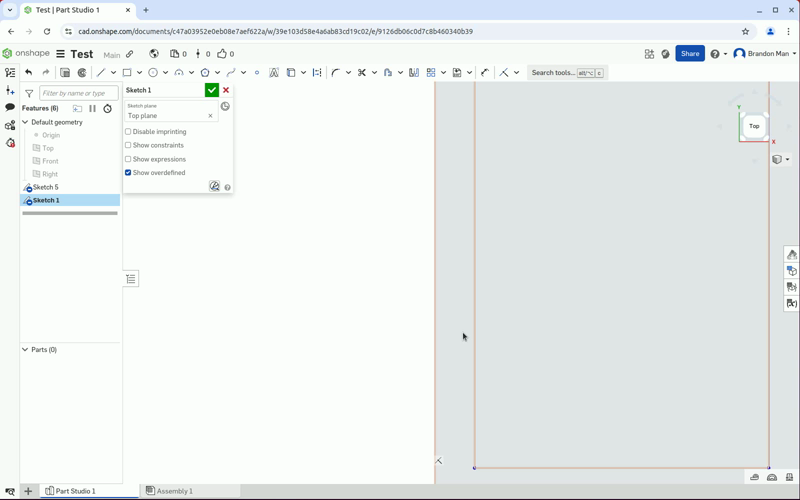
scroll(-6)
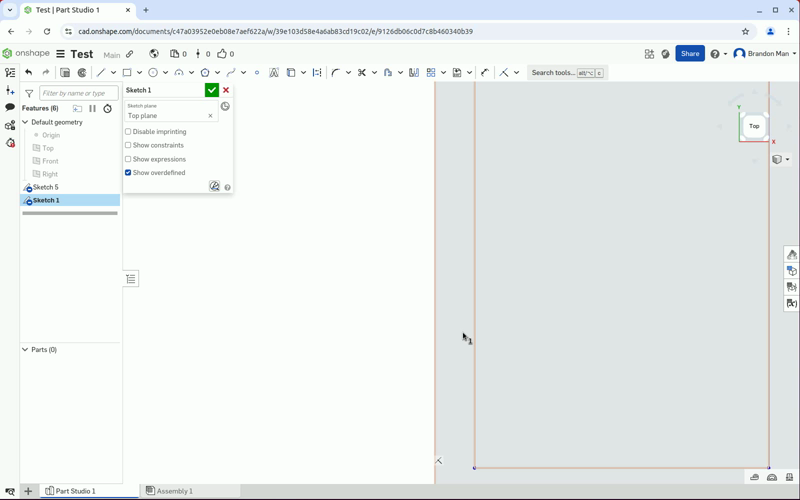
scroll(-6)
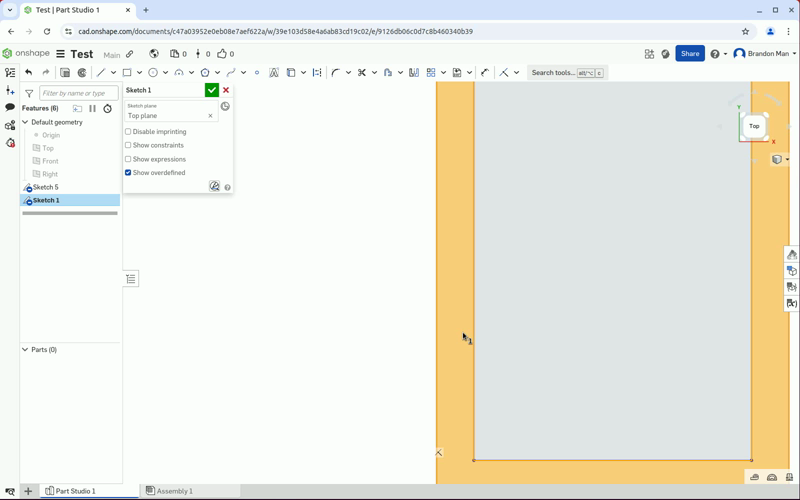
scroll(-6)
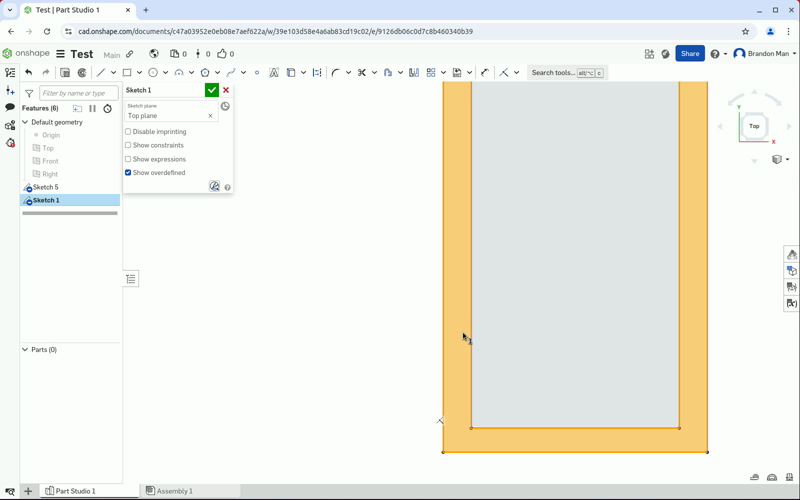
scroll(-6)
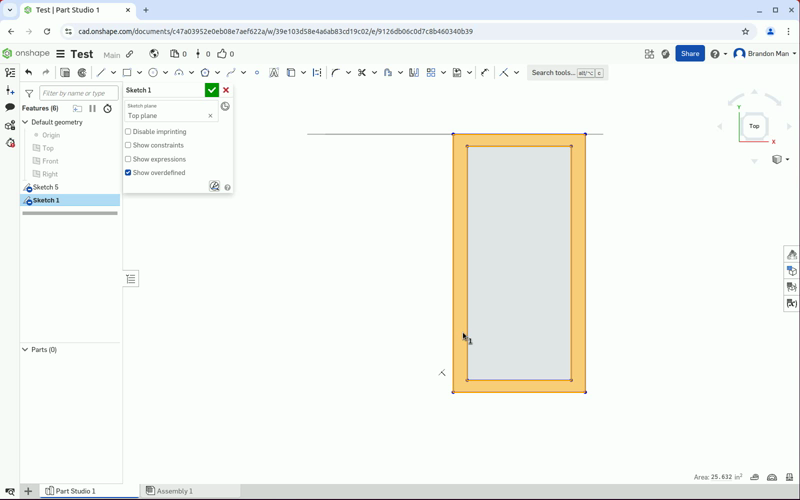
scroll(-6)
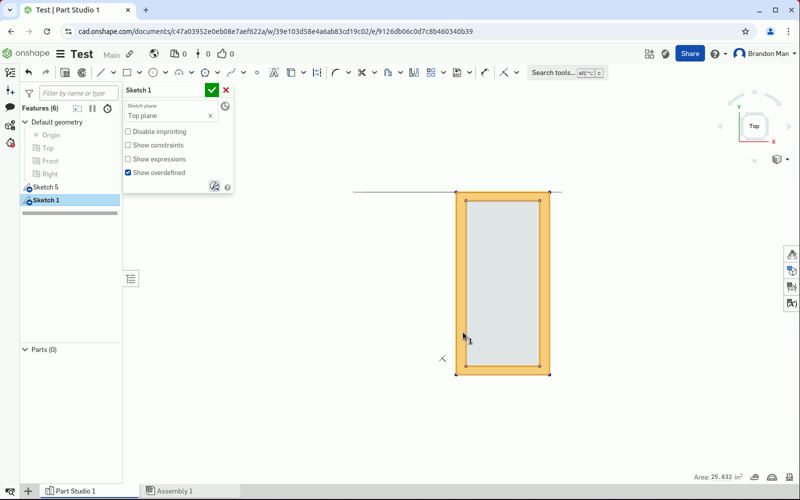
scroll(-6)
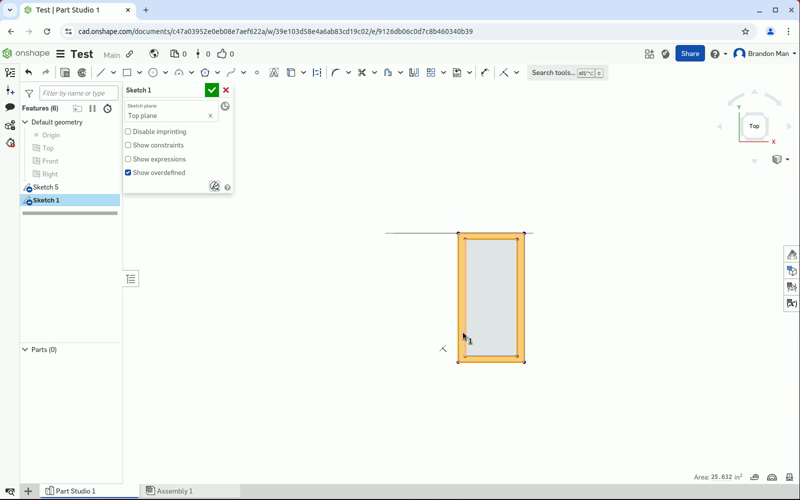
scroll(-6)
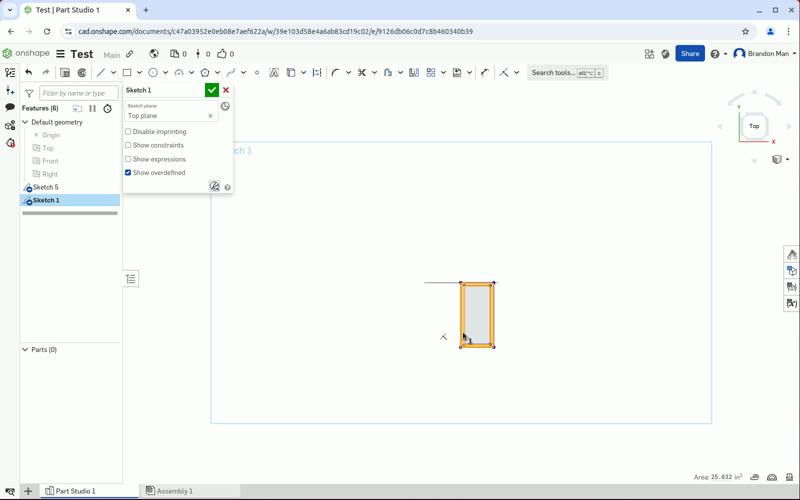
mouse_move(73, 352)
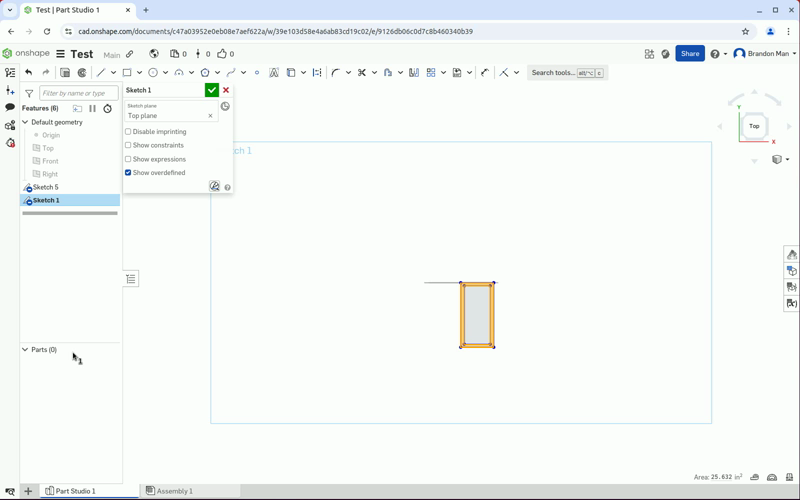
key(shift+y)
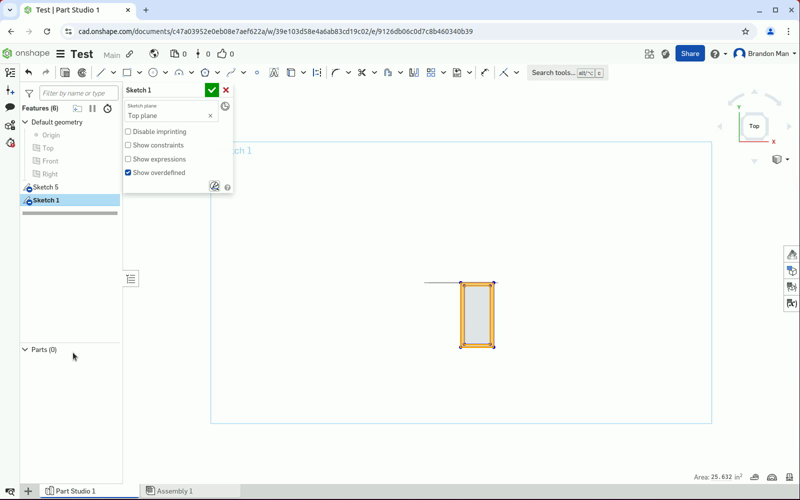
key(shift+e)
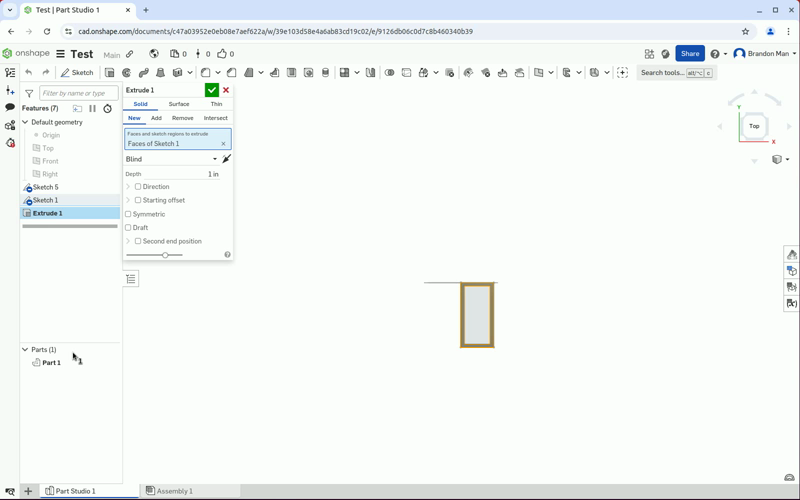
mouse_move(143, 106)
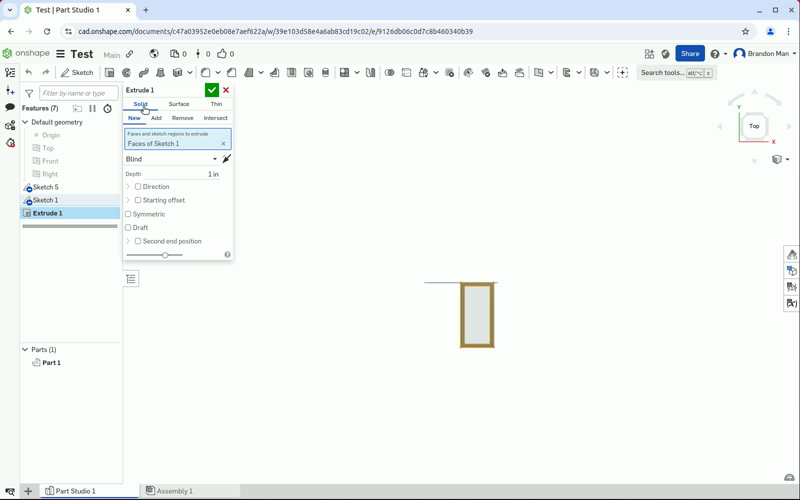
click(143, 106)
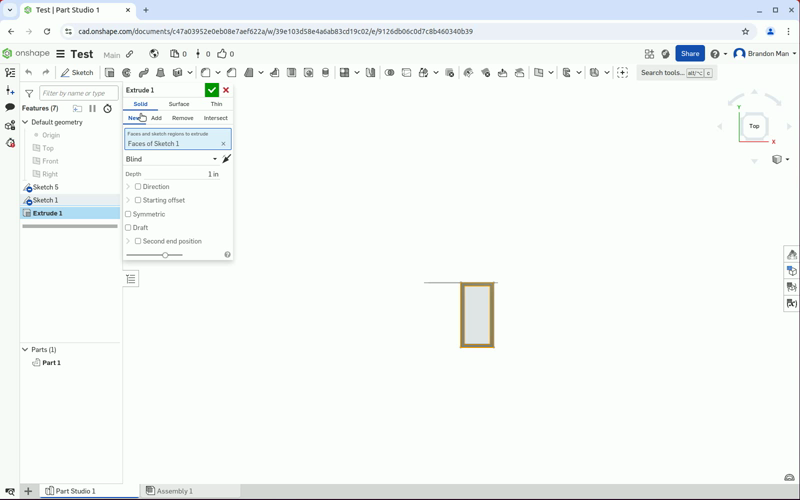
mouse_move(137, 120)
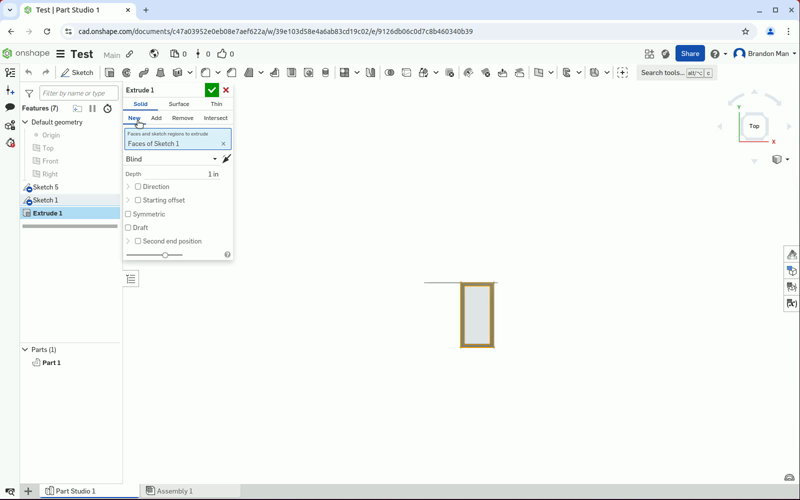
click(137, 120)
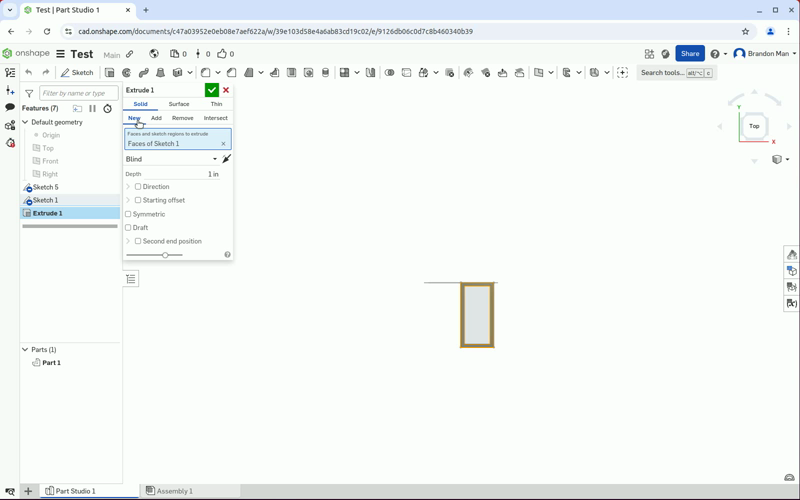
key(tab, 4)
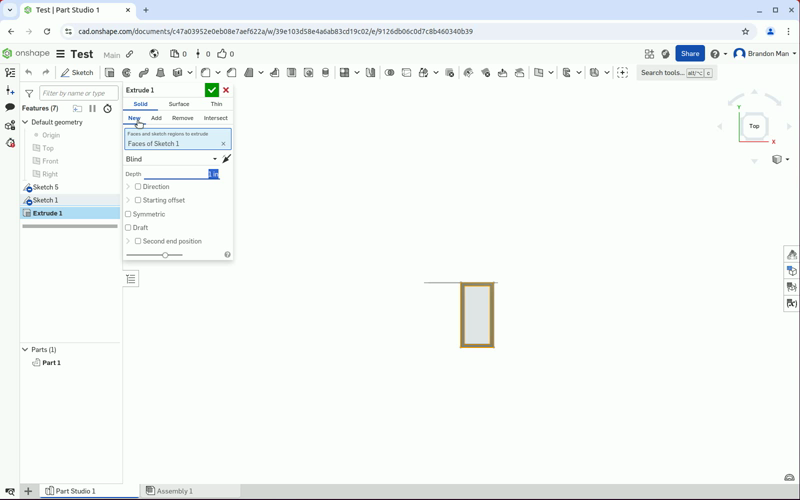
text(23.108)
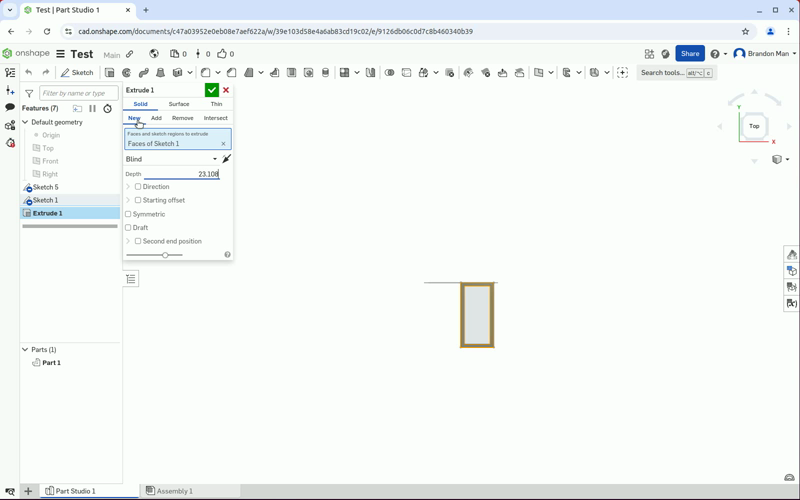
key(enter)
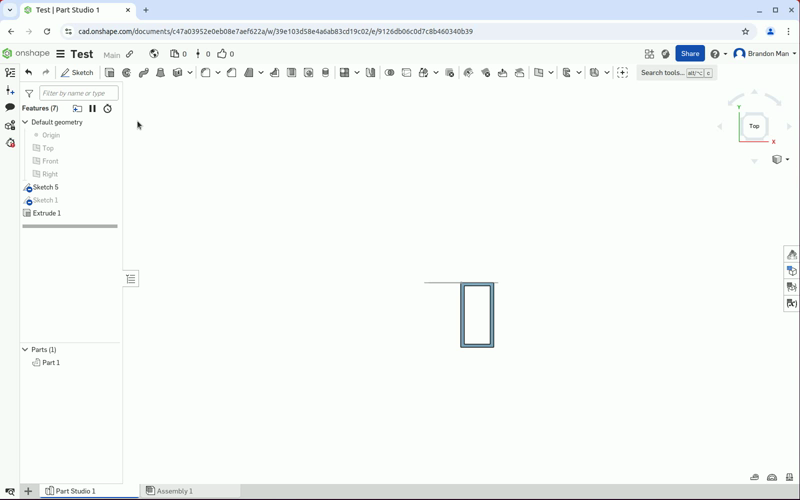
key(shift+h)
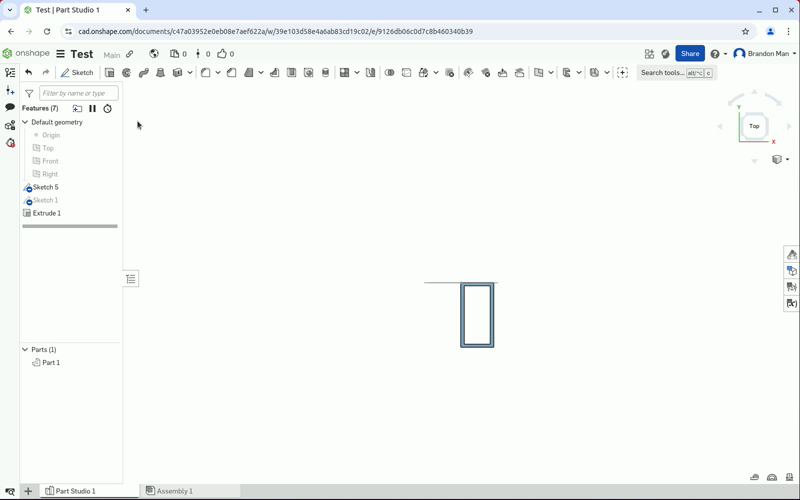
key(shift+h)
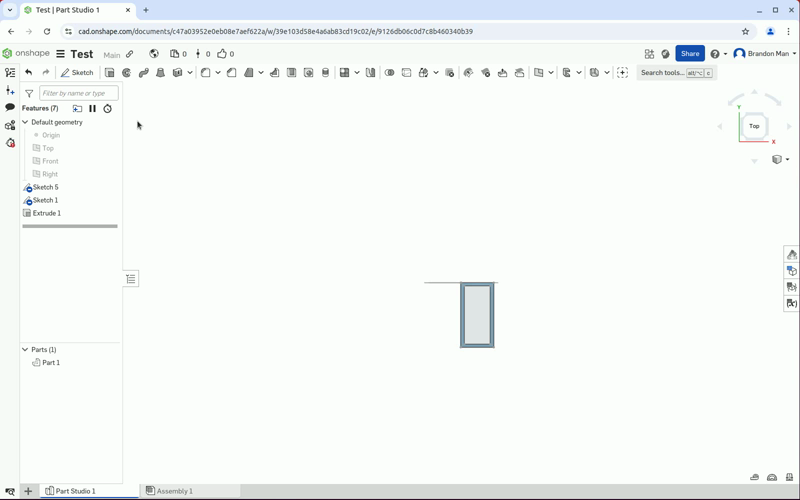
mouse_move(73, 189)
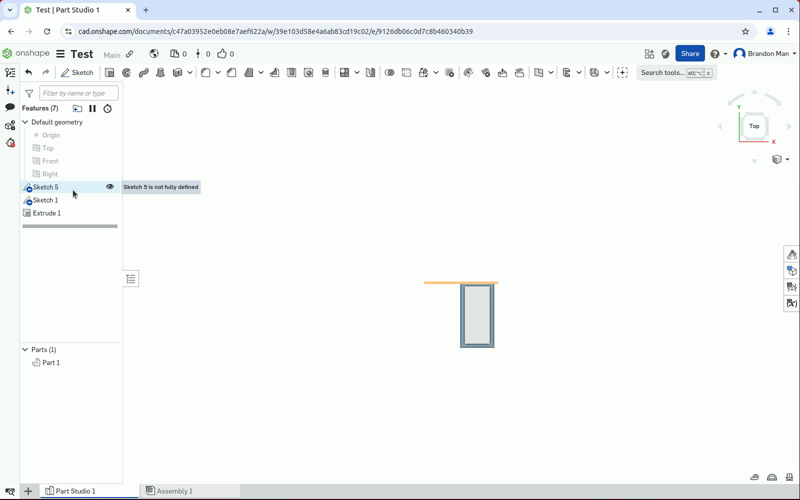
click(73, 189)
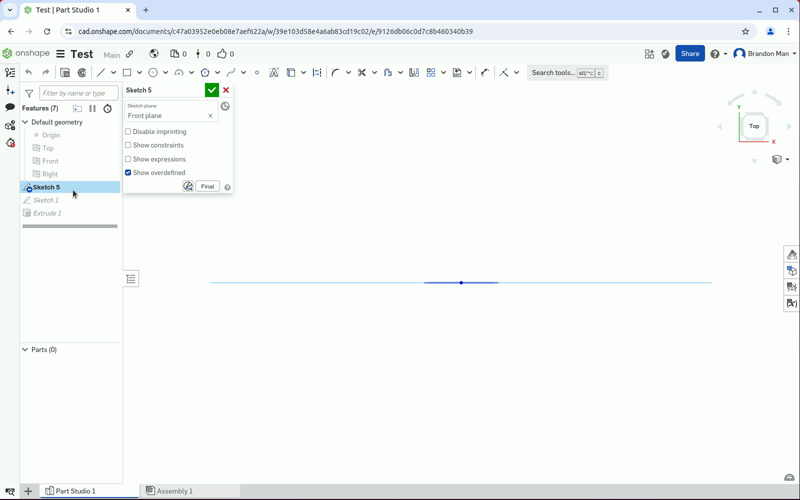
mouse_move(229, 92)
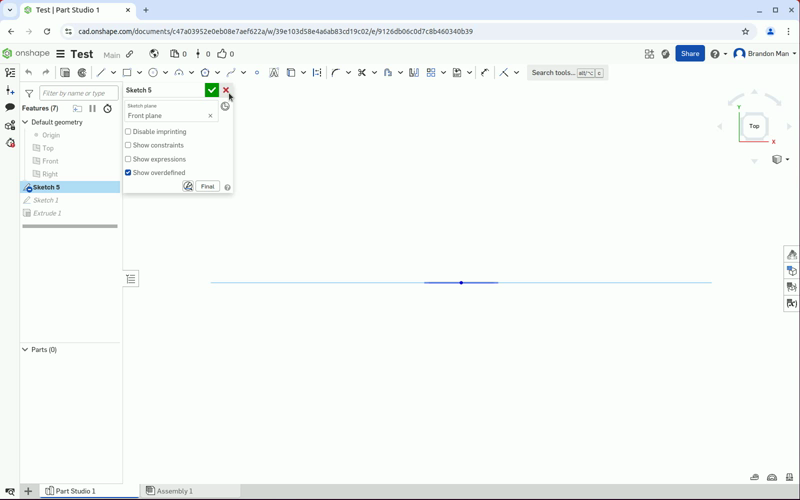
click(229, 92)
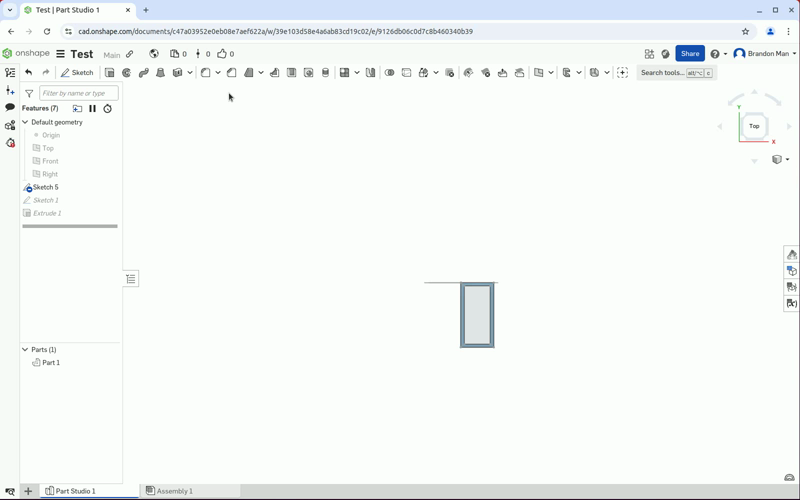
mouse_move(73, 352)
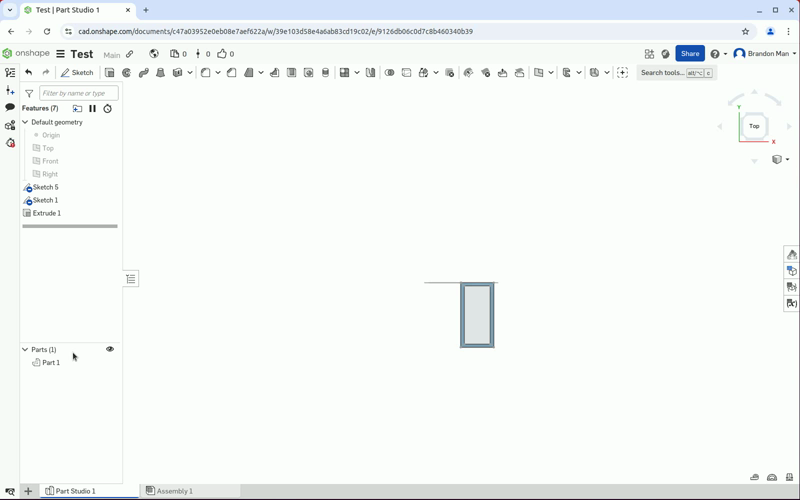
key(y)
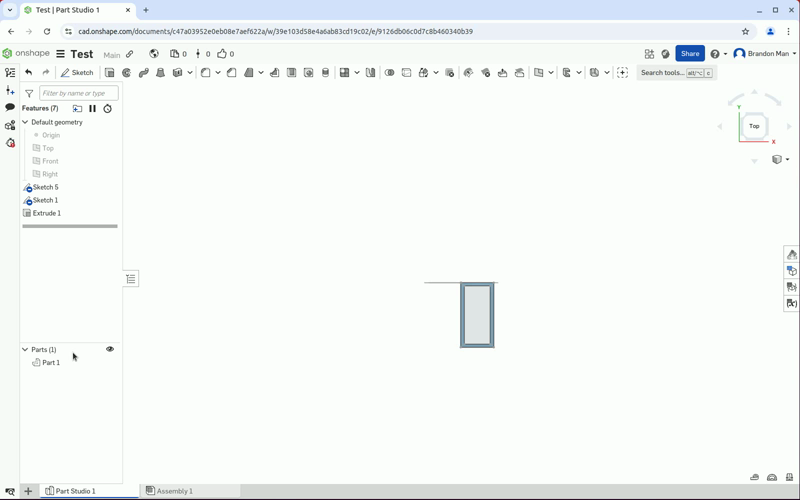
key(shift+p)
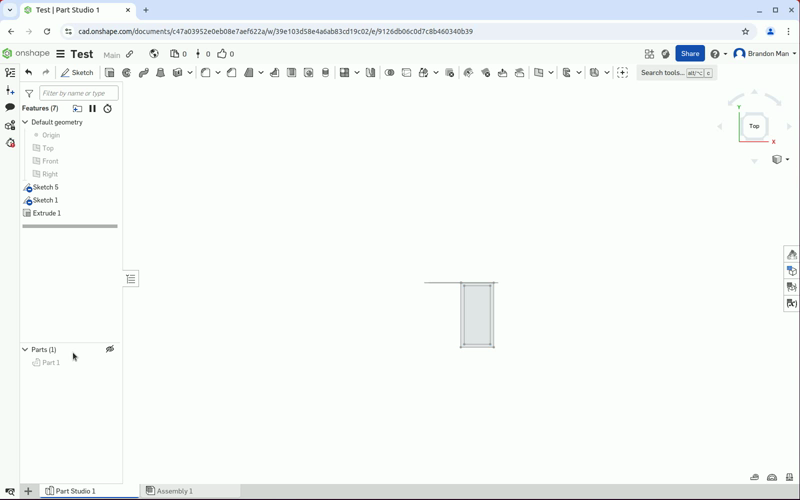
key(space)
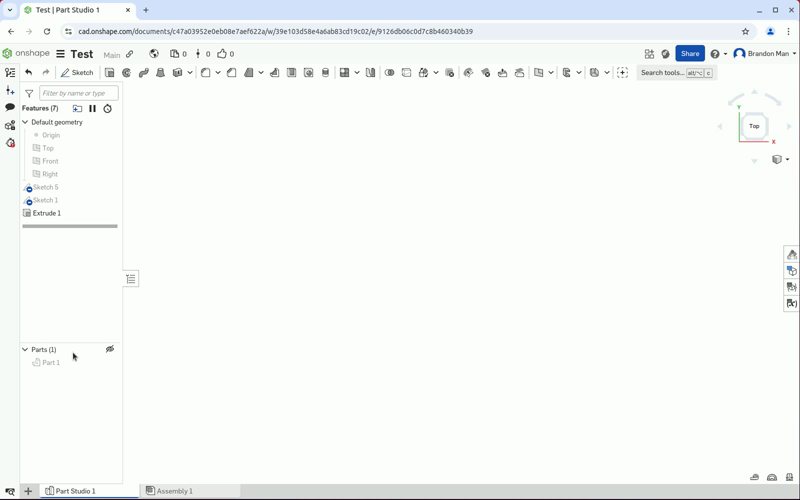
key_down(shift)
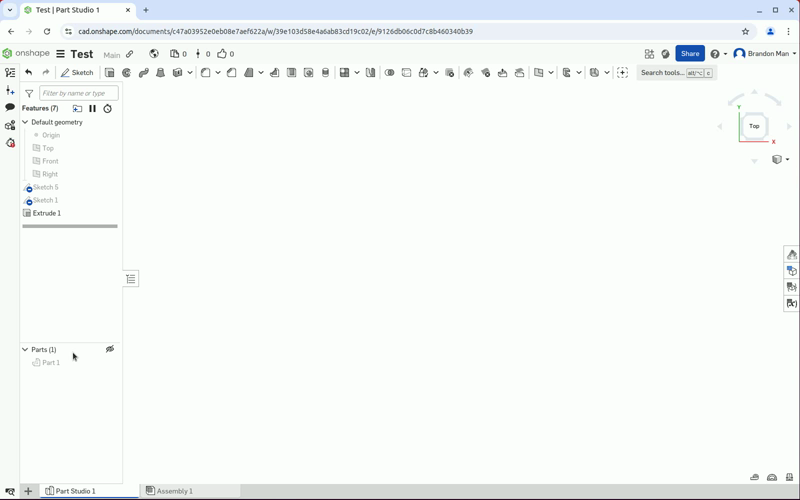
key(up)
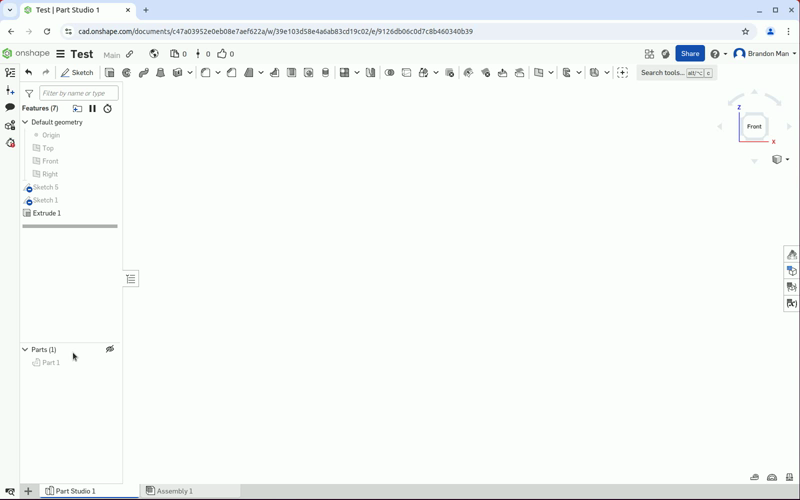
key_up(shift)
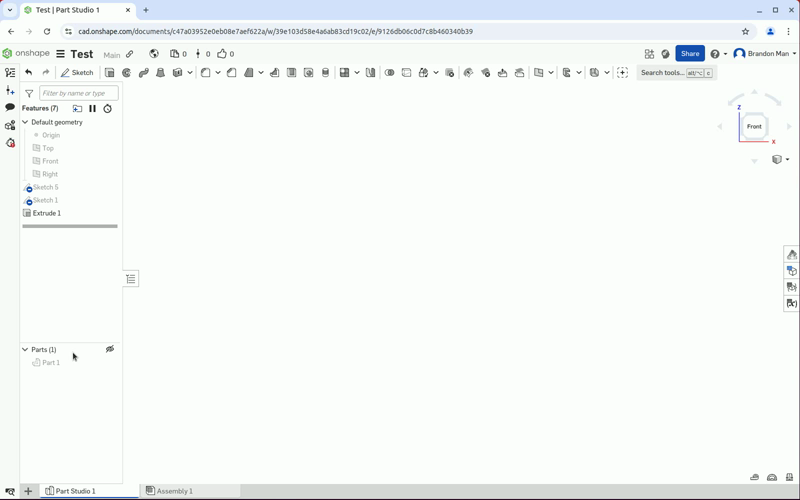
key(space)
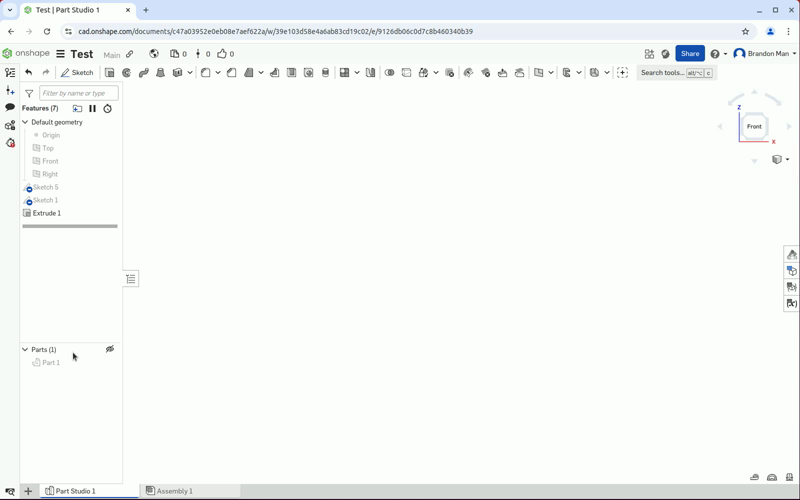
key_down(shift)
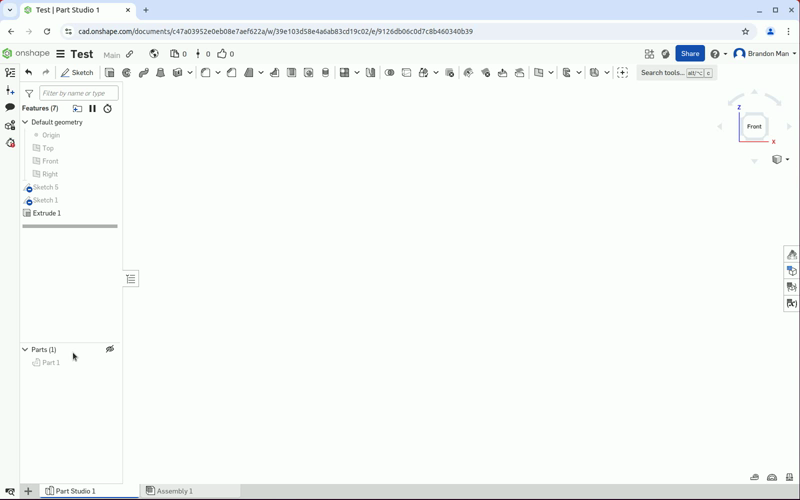
key(left)
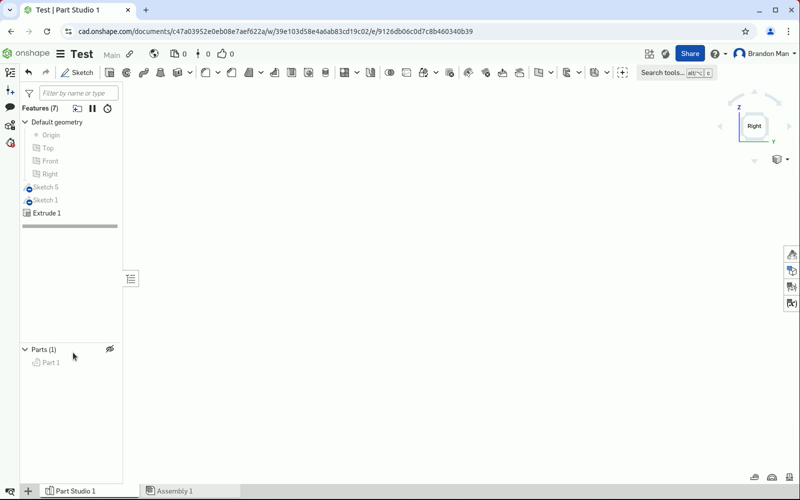
key_up(shift)
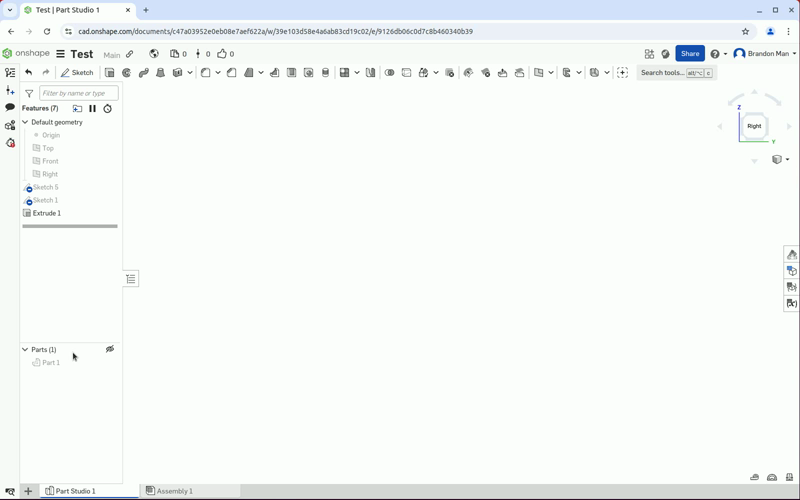
mouse_move(73, 352)
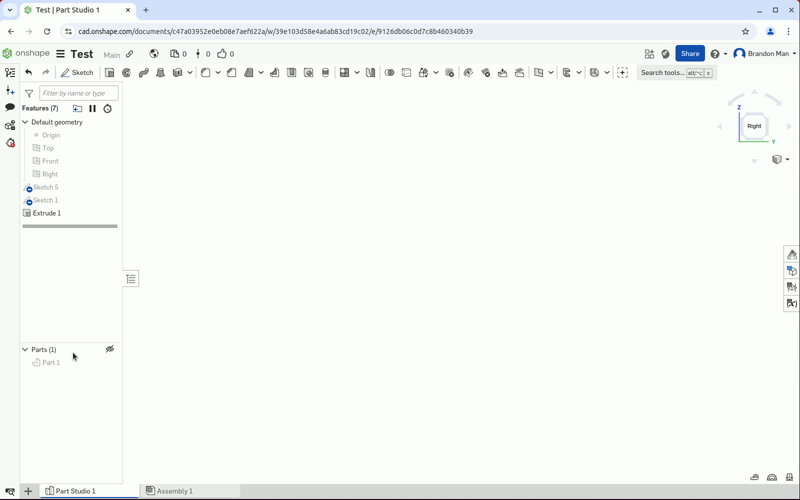
key(shift+y)
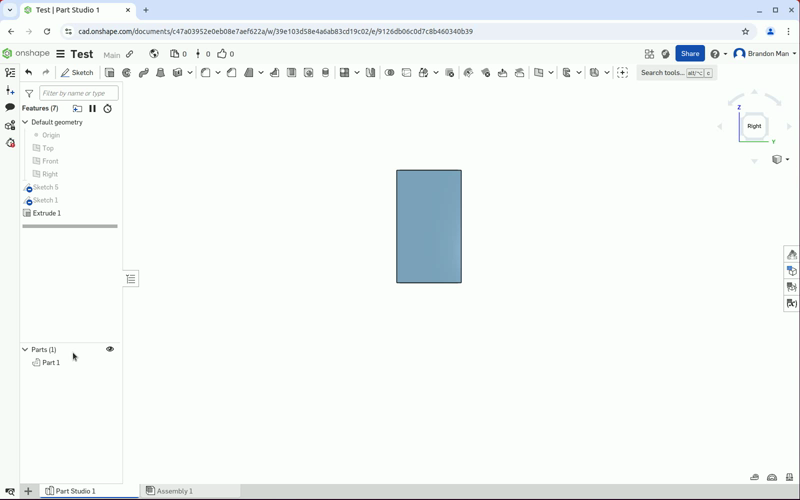
mouse_move(541, 75)
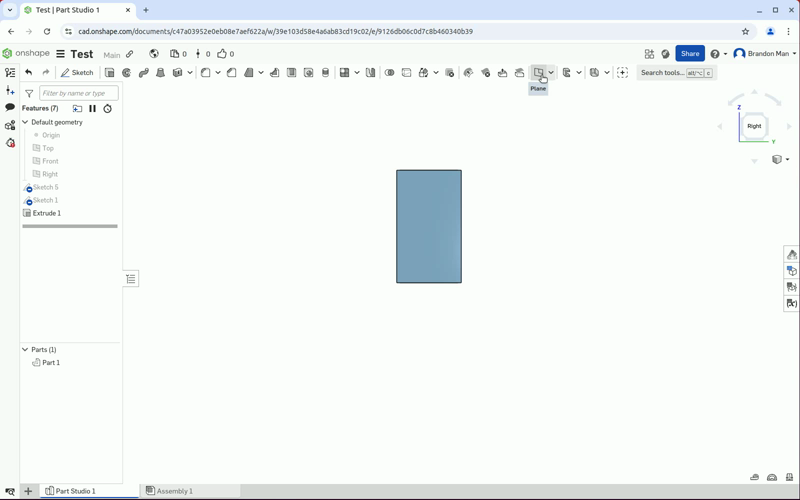
click(541, 75)
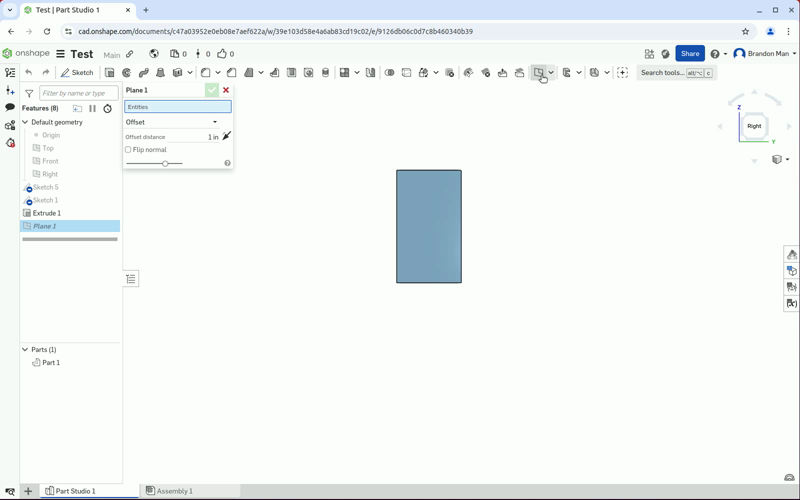
mouse_move(73, 176)
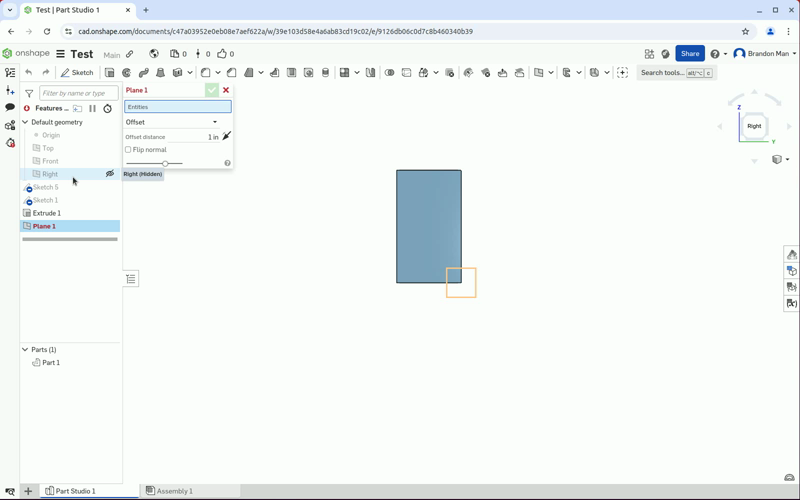
click(73, 176)
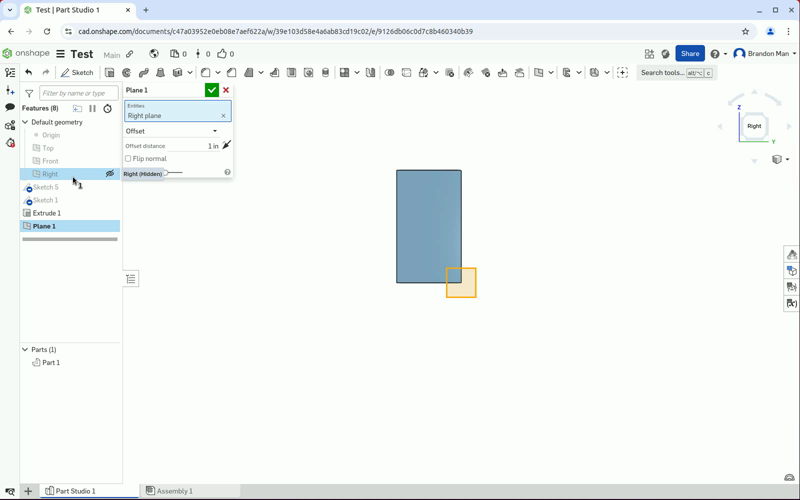
key(tab, 2)
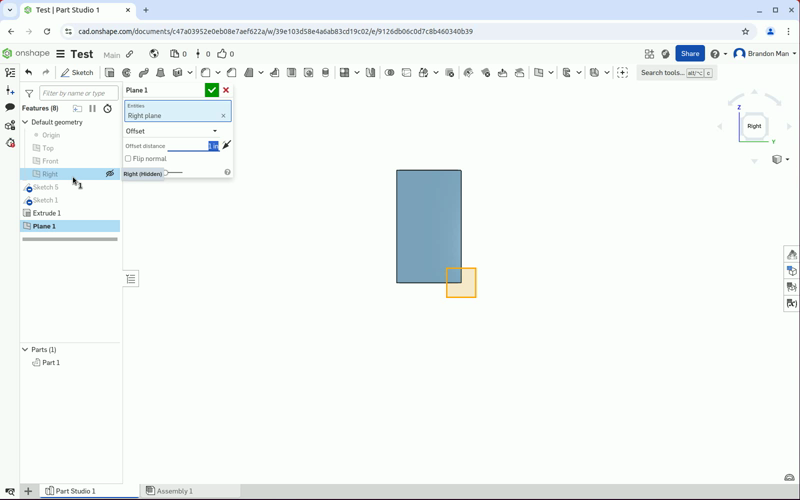
text(6.501)
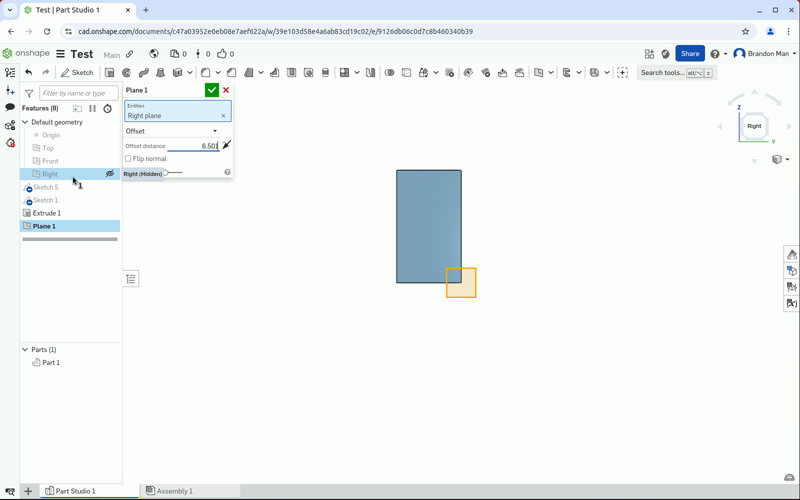
key(enter, 2)
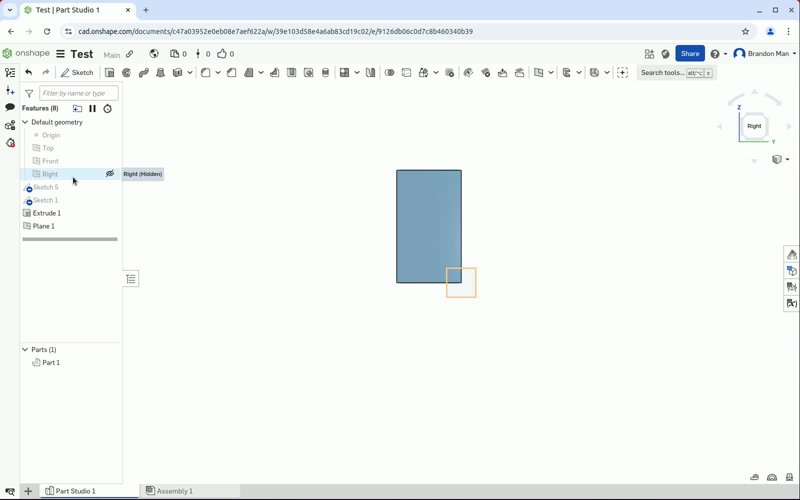
key(shift+s)
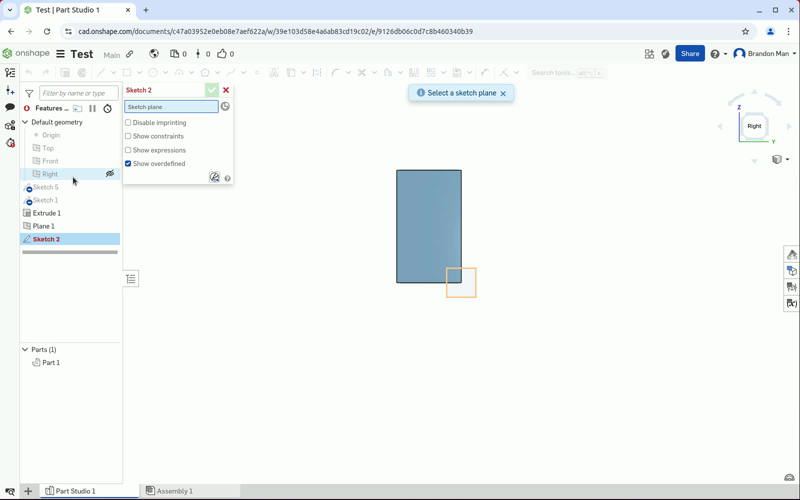
mouse_move(73, 228)
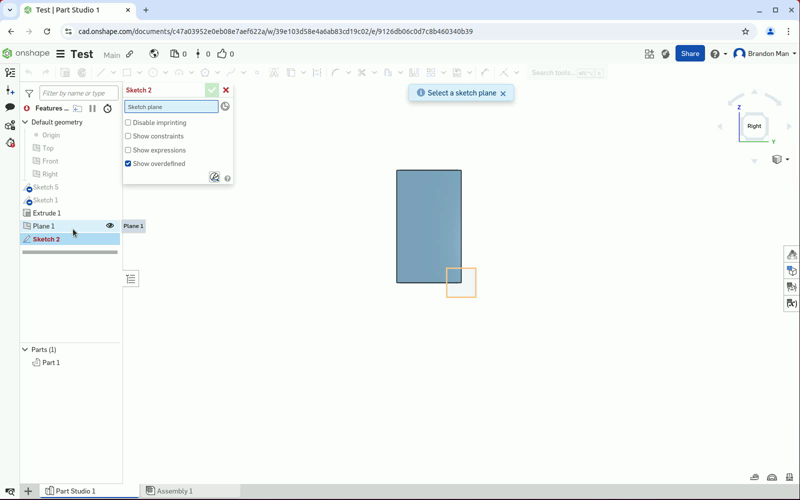
click(73, 228)
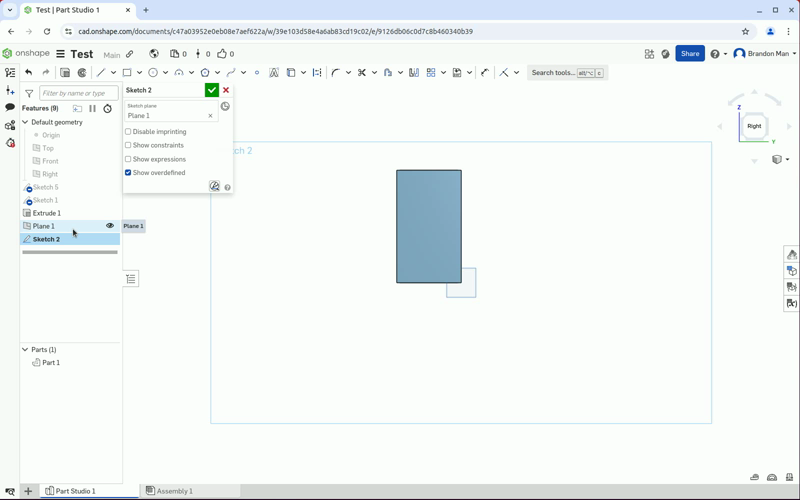
mouse_move(73, 352)
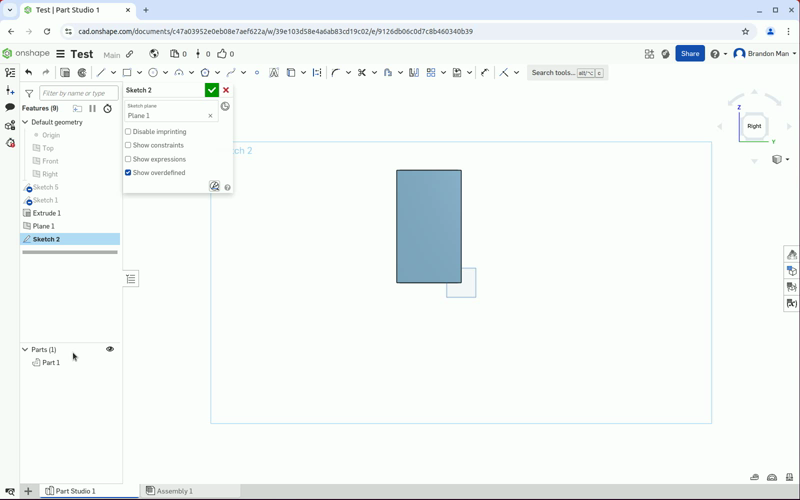
key(y)
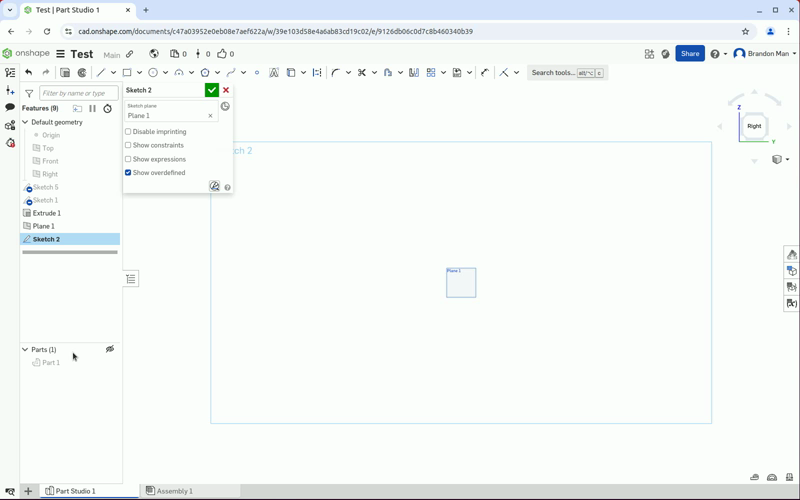
key(c)
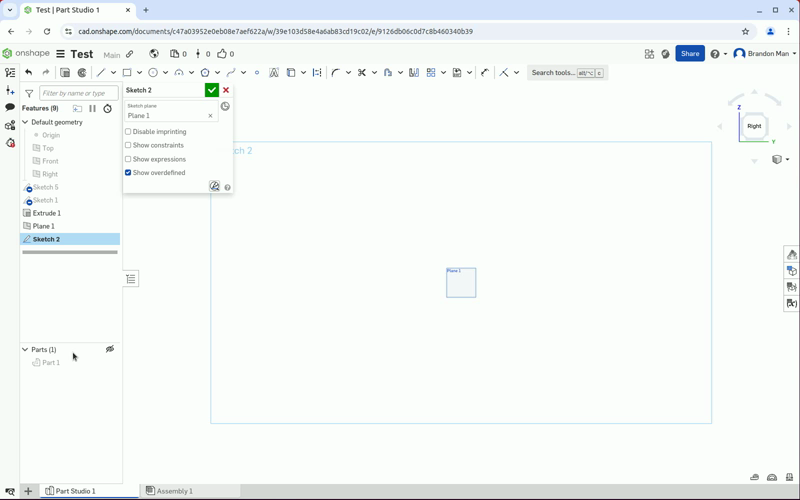
key_down(shift)
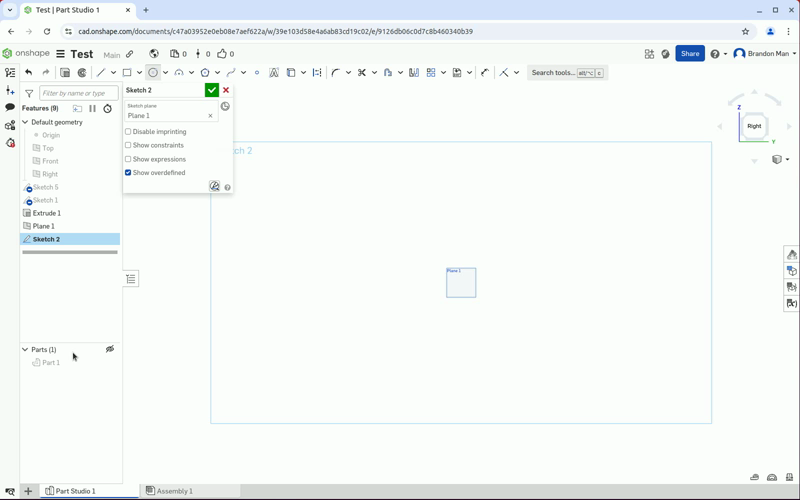
mouse_move(429, 245)
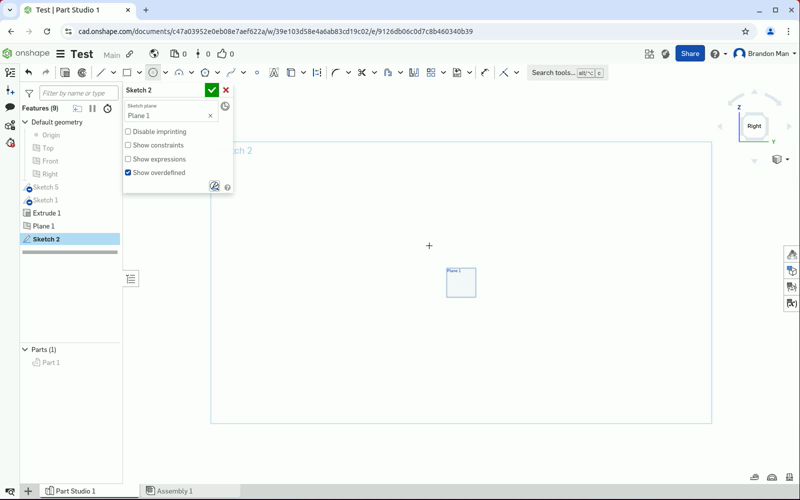
click(429, 245)
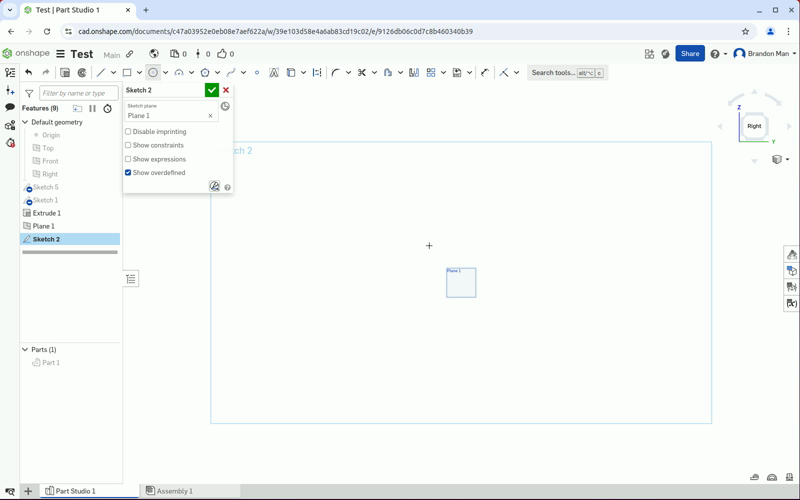
key_up(shift)
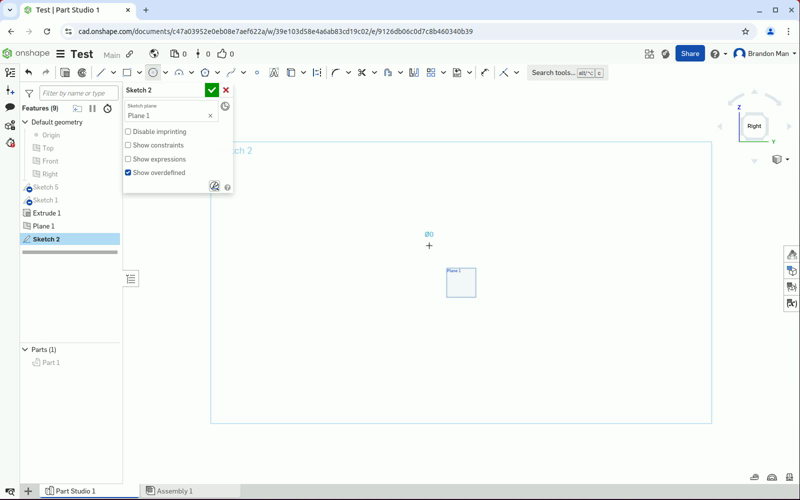
mouse_move(447, 245)
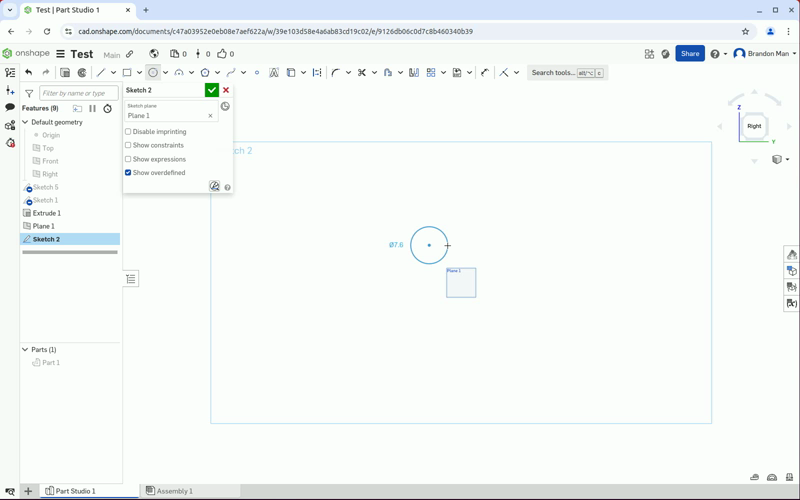
click(447, 245)
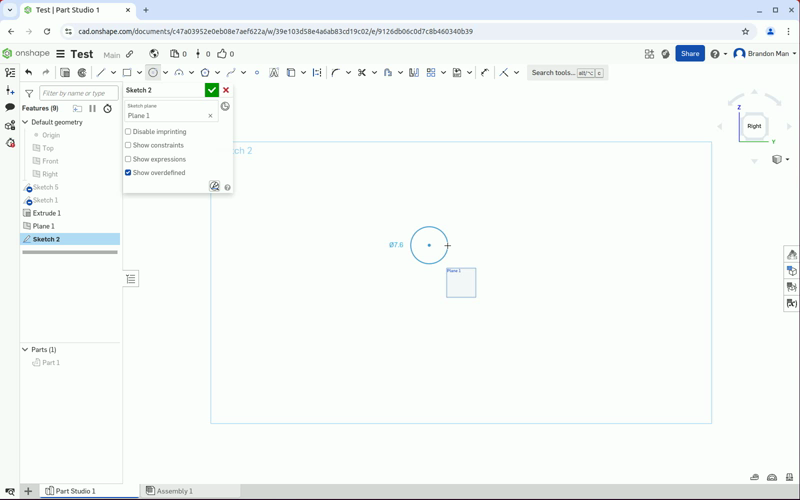
key(esc)
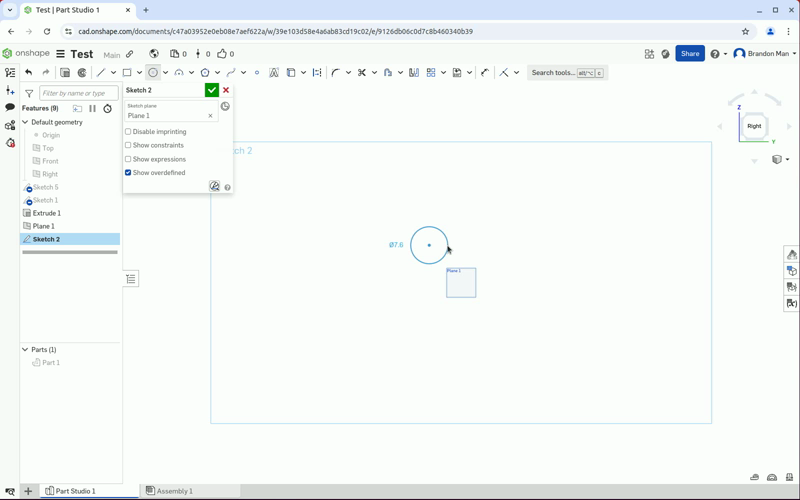
mouse_move(427, 229)
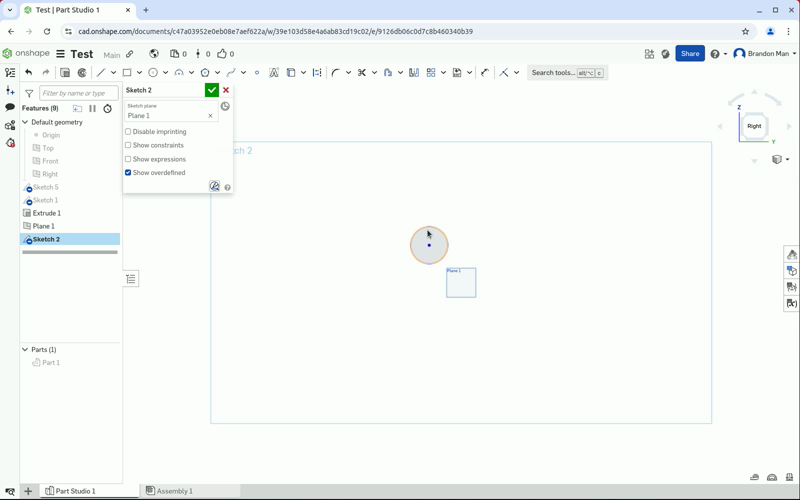
scroll(6)
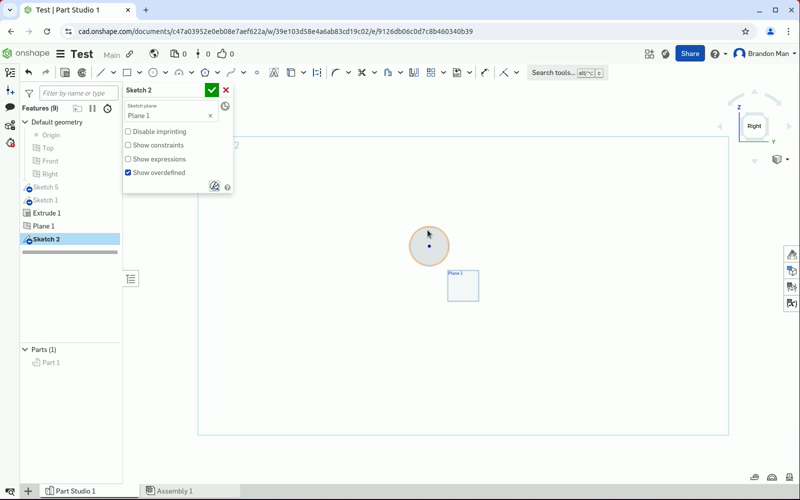
scroll(6)
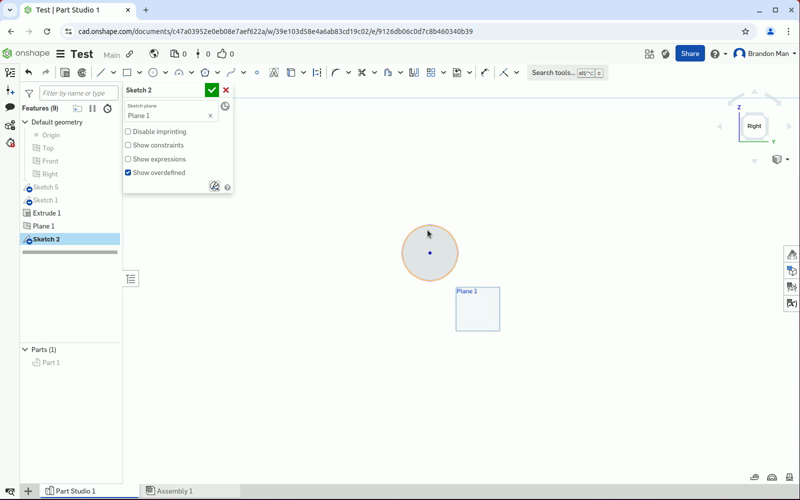
scroll(6)
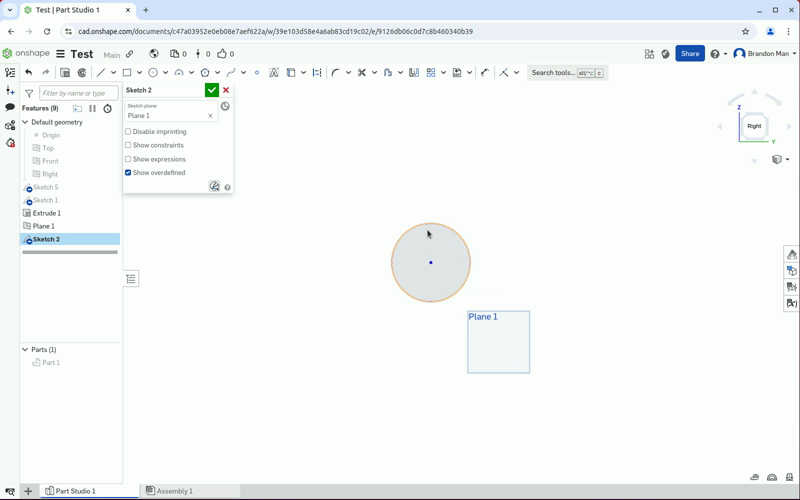
scroll(6)
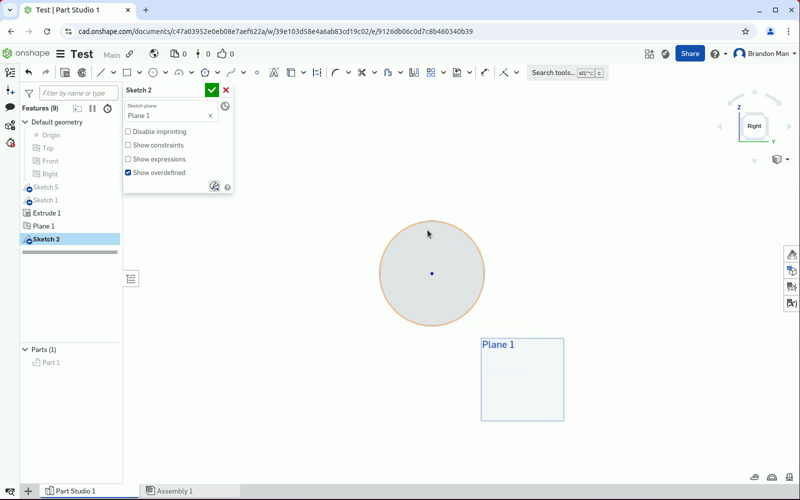
scroll(6)
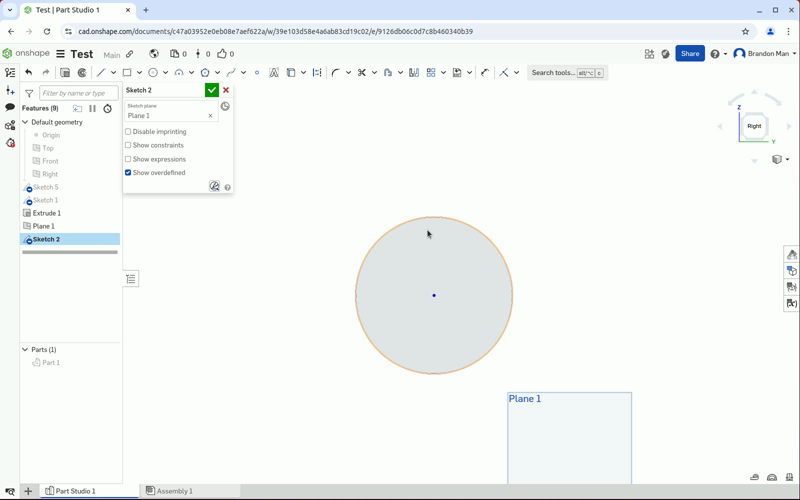
scroll(6)
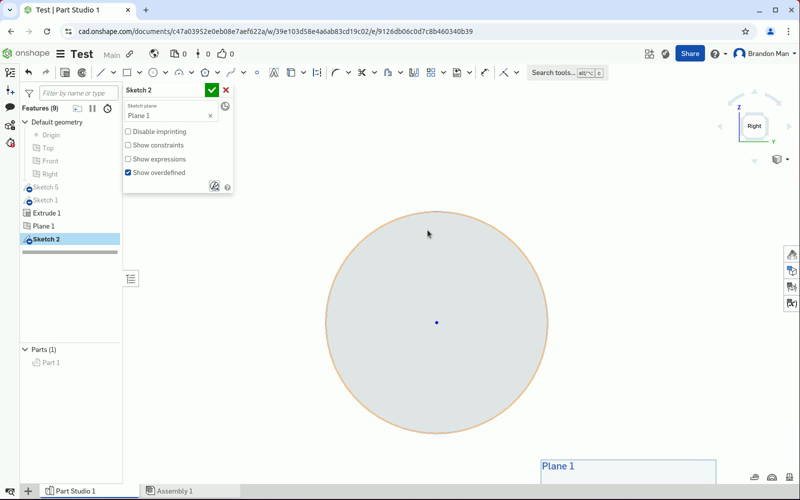
scroll(6)
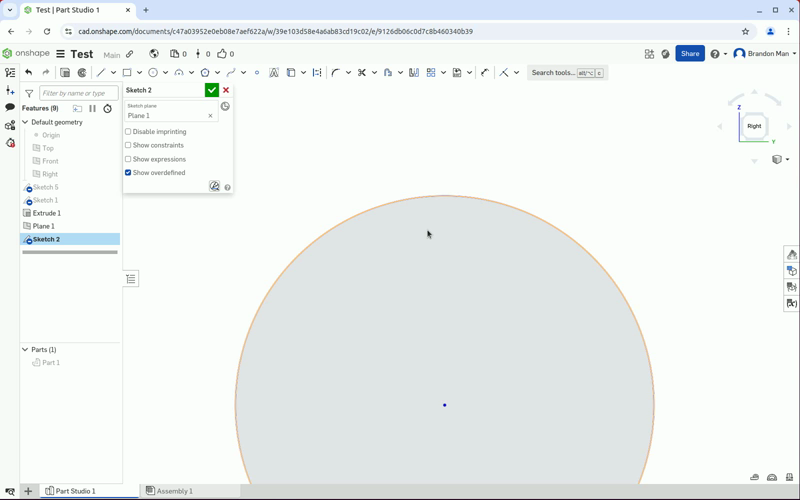
click(427, 229)
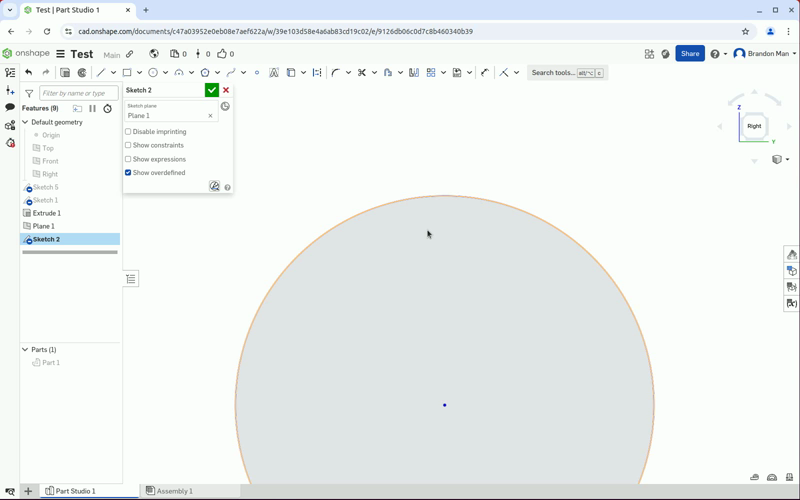
scroll(-6)
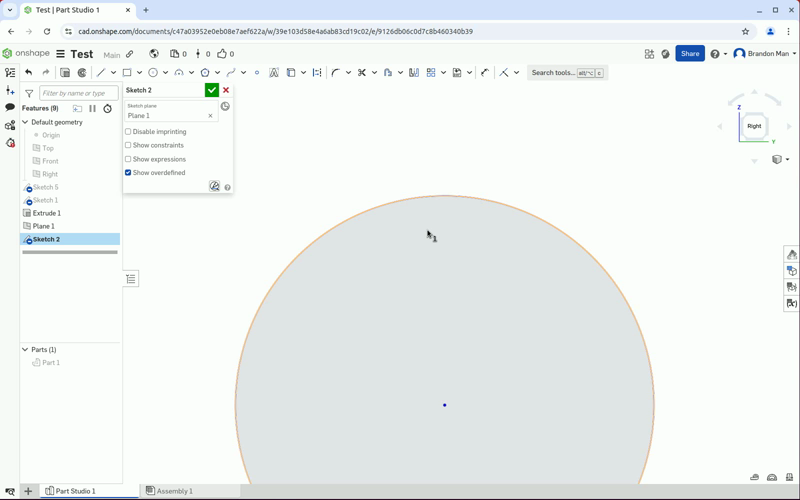
scroll(-6)
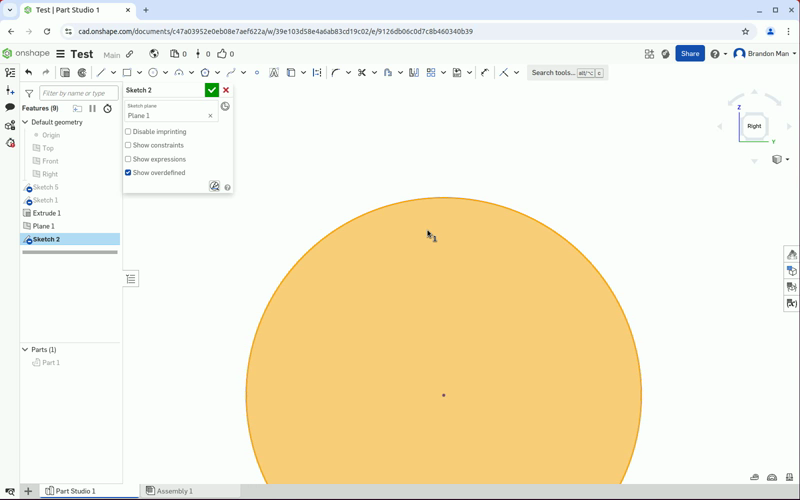
scroll(-6)
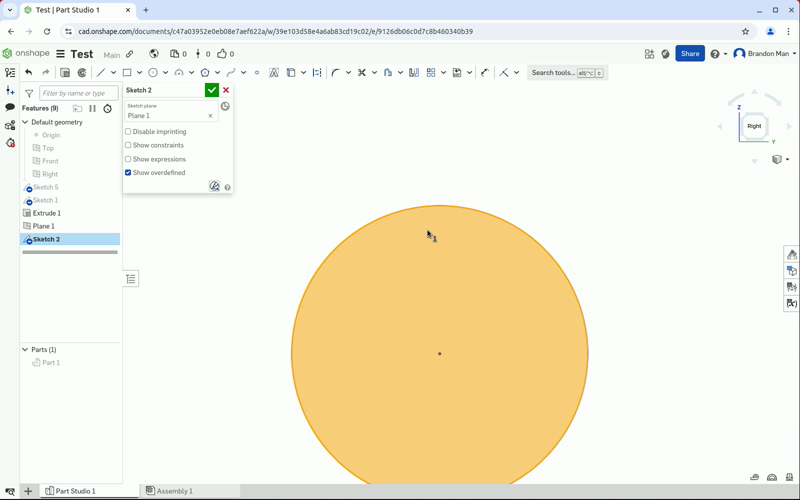
scroll(-6)
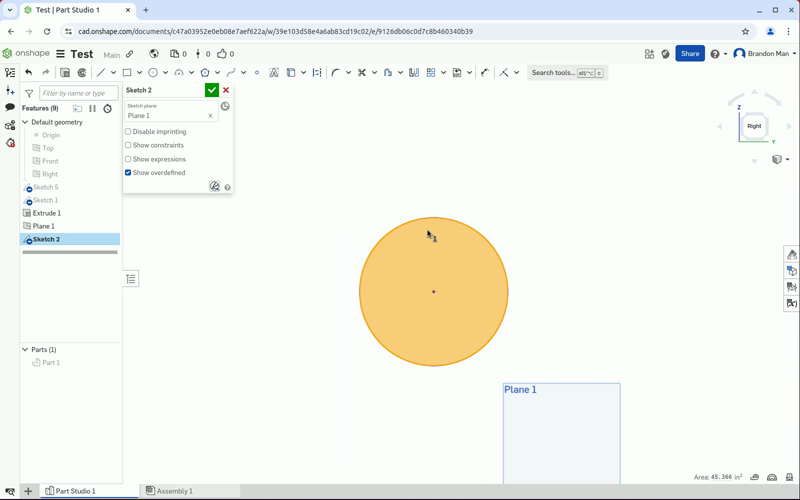
scroll(-6)
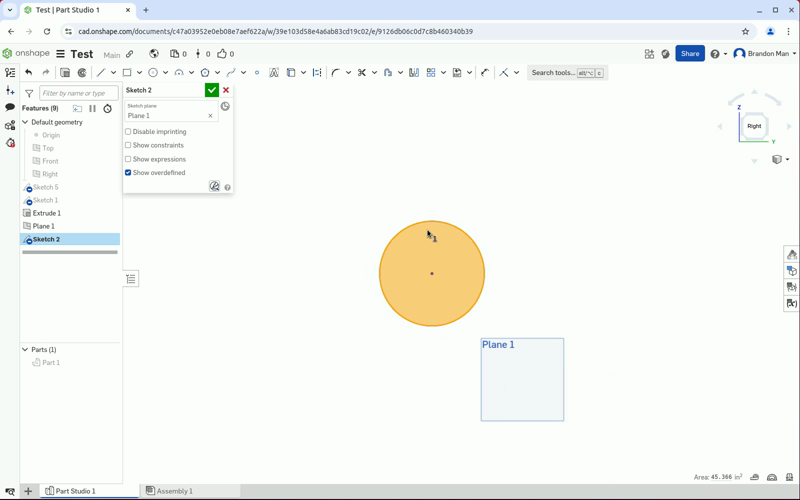
scroll(-6)
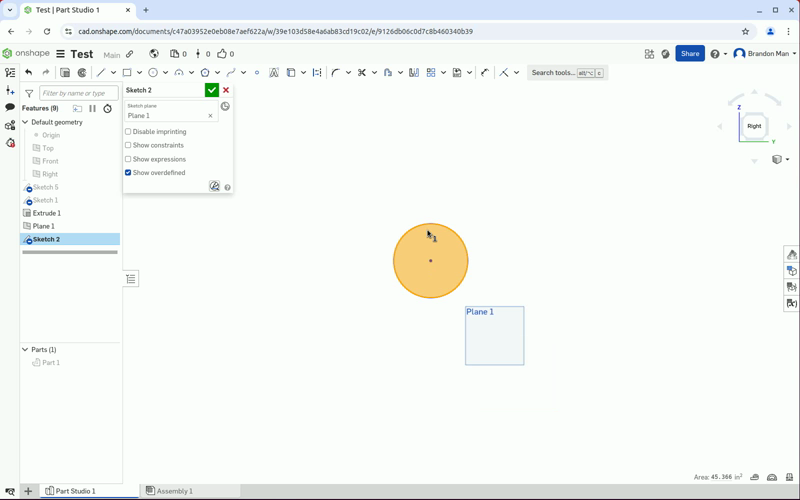
scroll(-6)
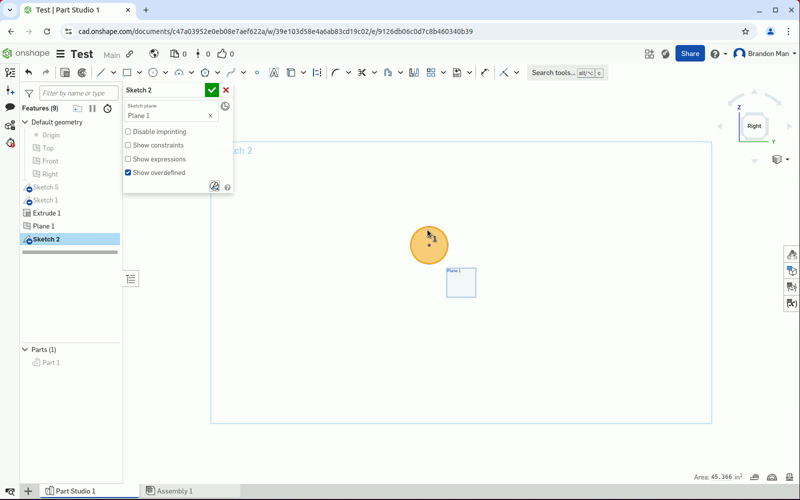
mouse_move(73, 352)
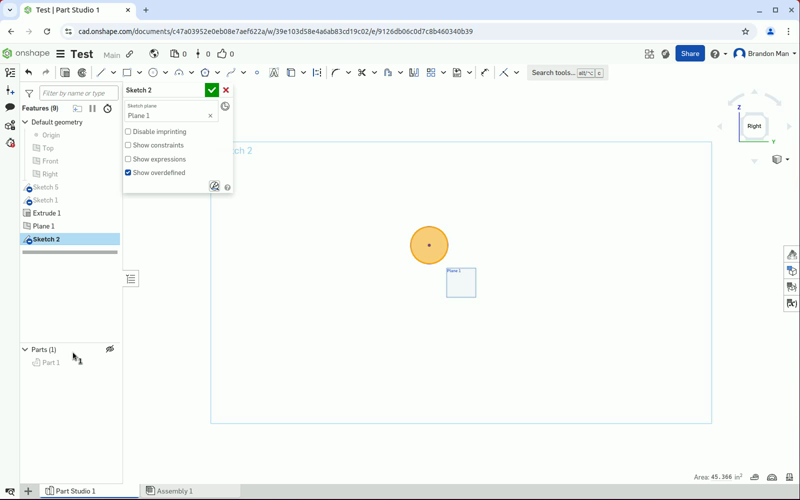
key(shift+y)
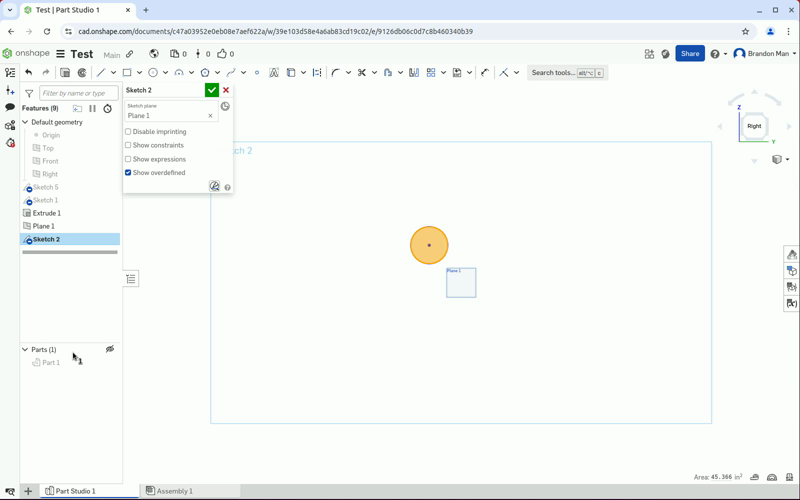
key(shift+e)
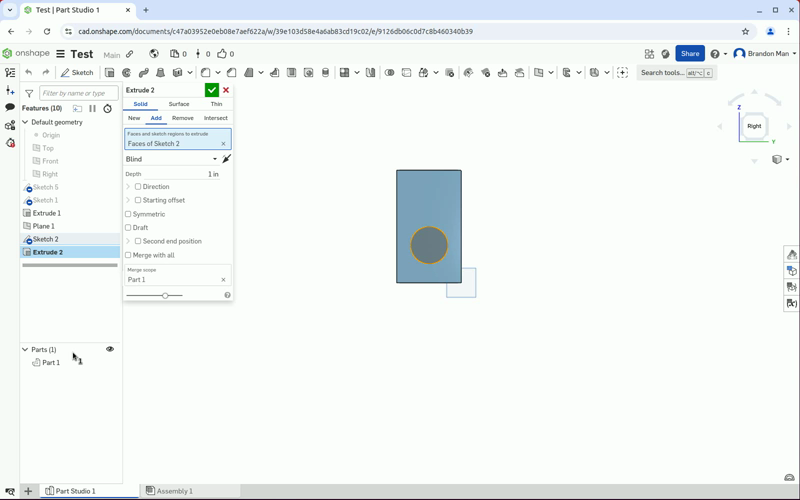
mouse_move(143, 106)
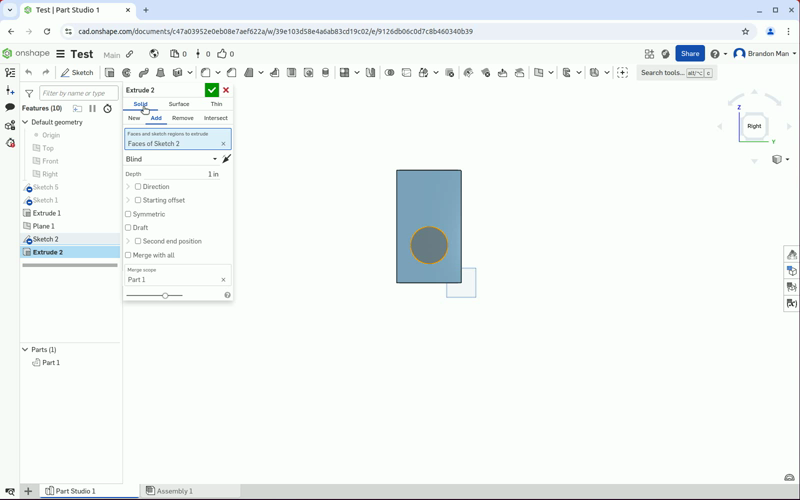
click(143, 106)
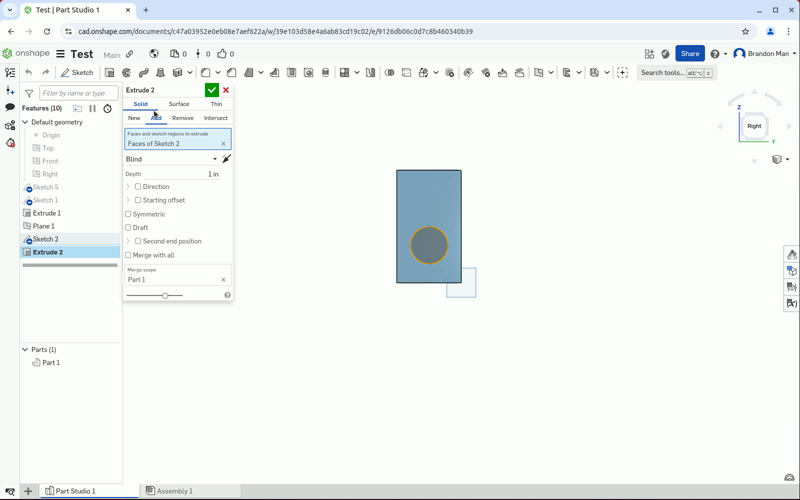
mouse_move(186, 120)
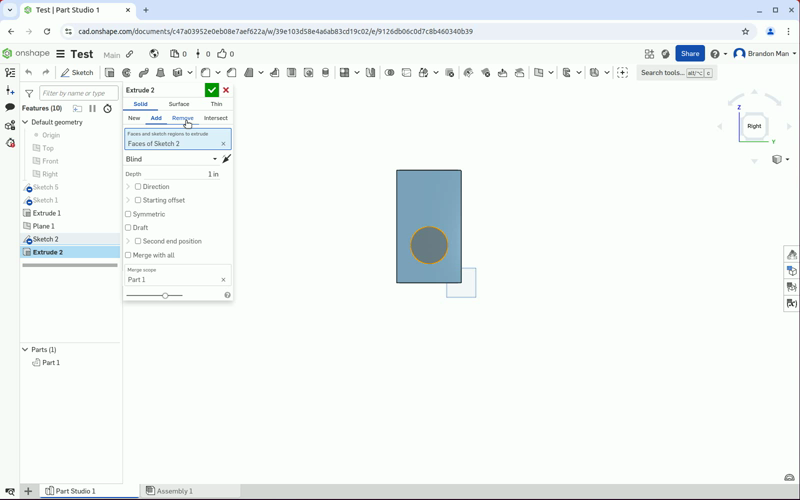
click(186, 120)
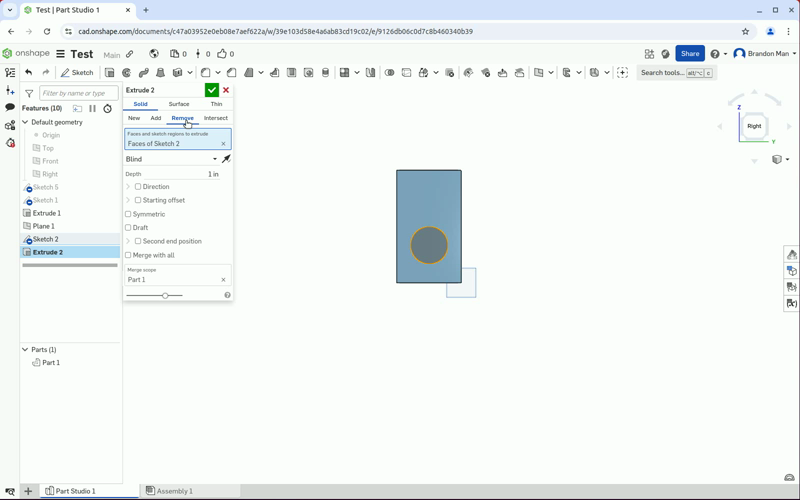
key(tab, 4)
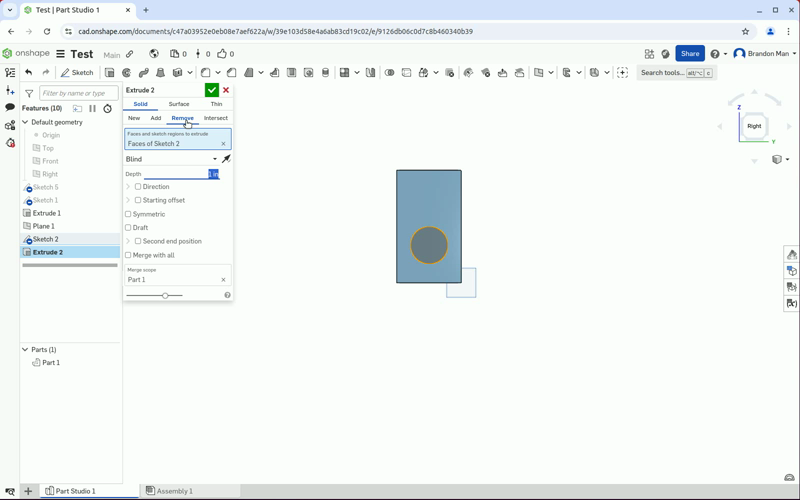
text(13.239)
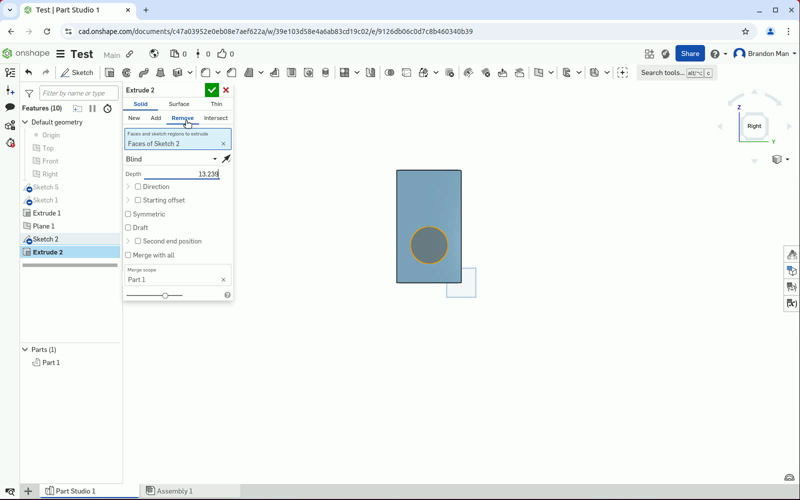
key(tab, 6)
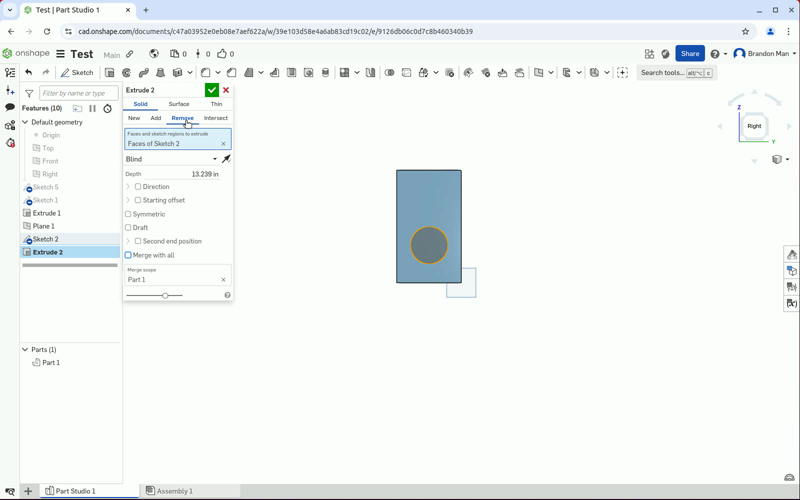
key(space)
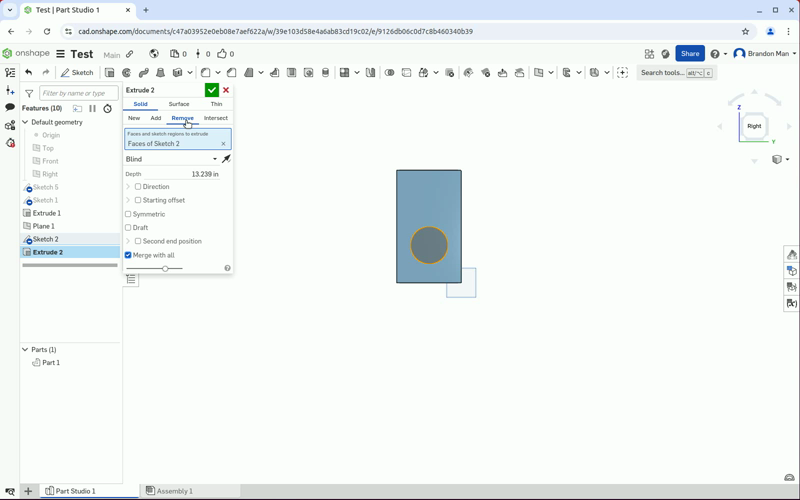
key(enter)
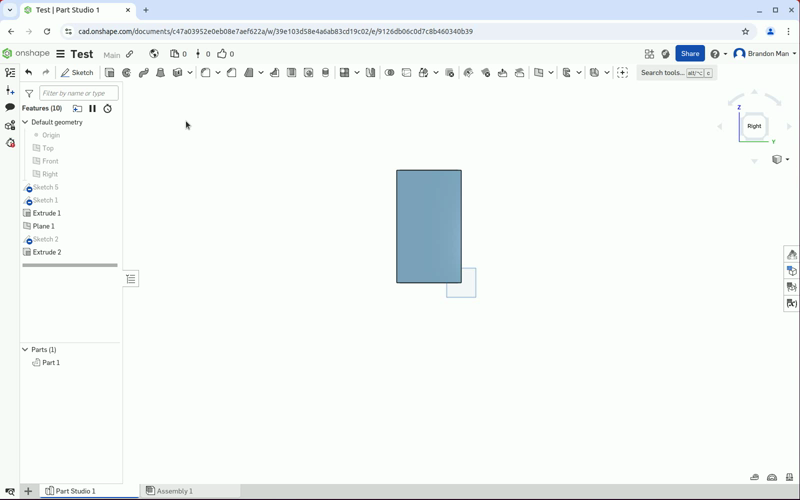
key(shift+h)
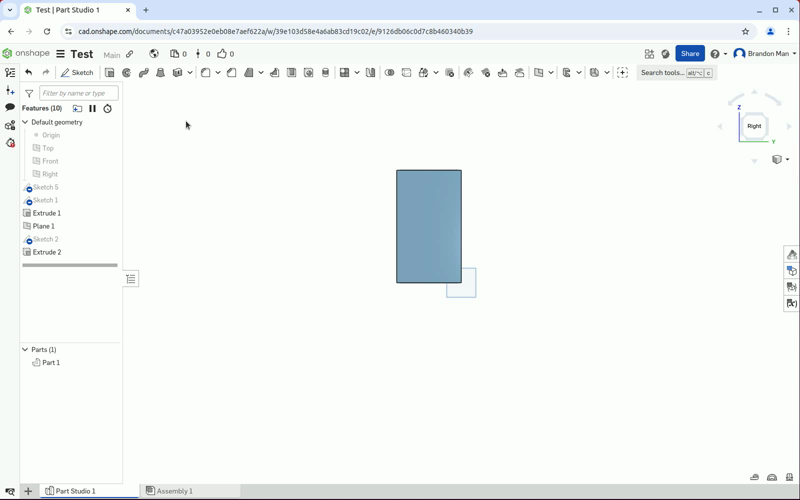
key(shift+h)
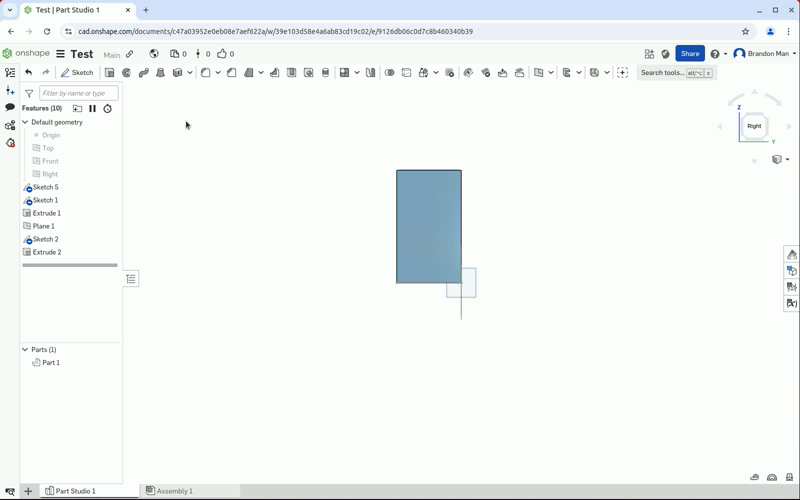
key(shift+7)
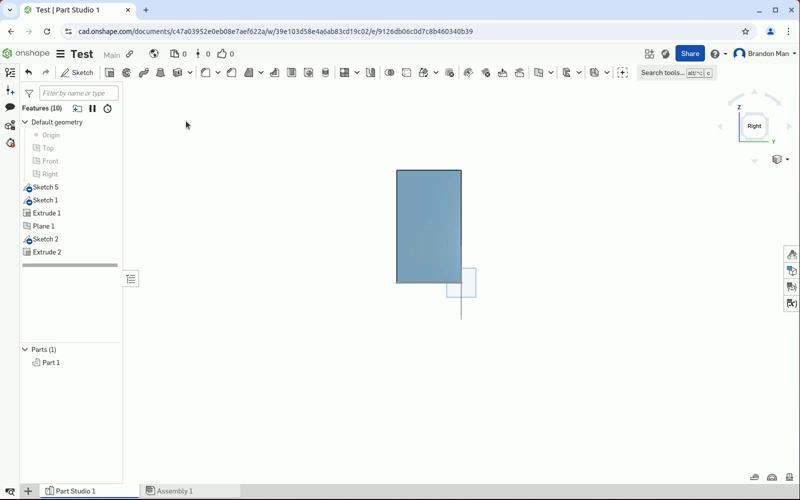
key(right, 2)
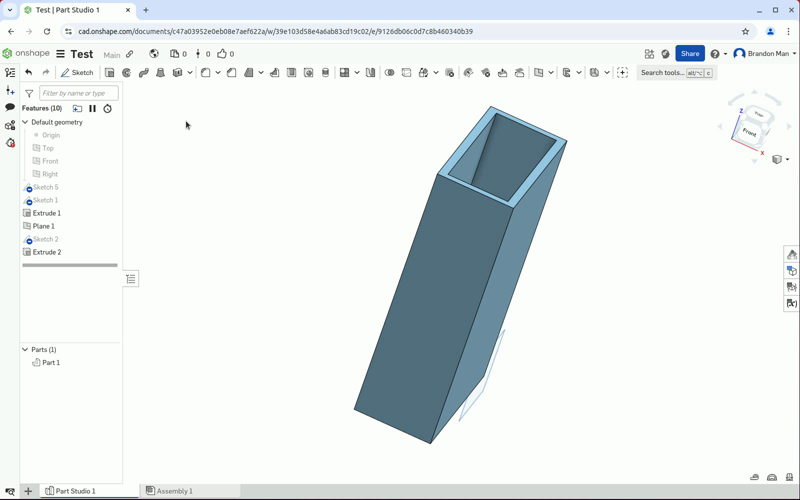
key(down, 2)
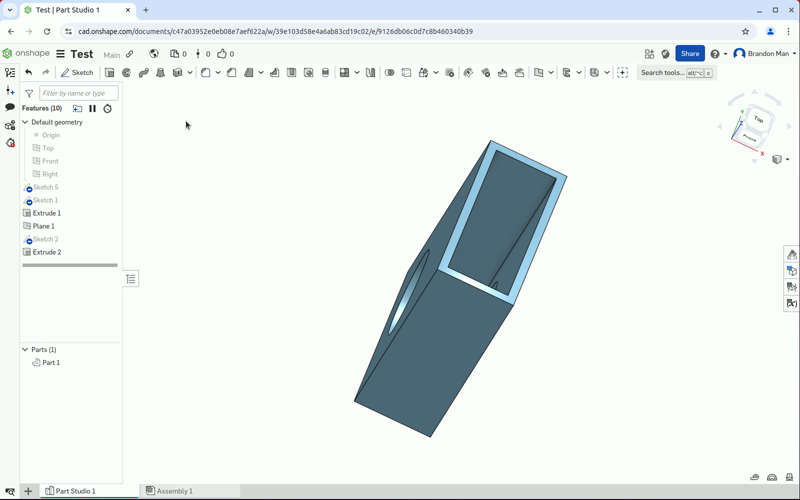
key(up, 2)
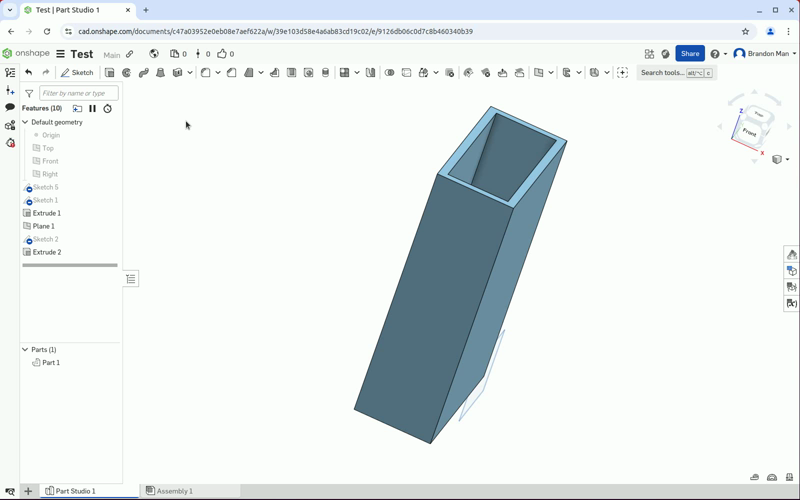
key(left, 2)
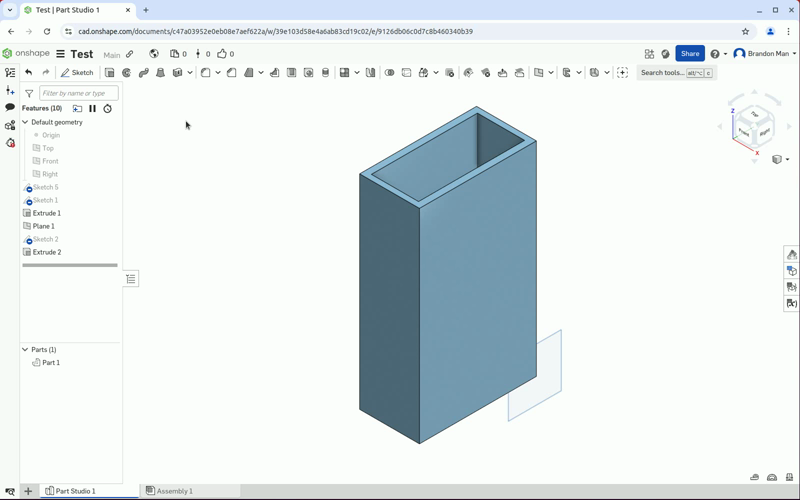
mouse_move(73, 189)
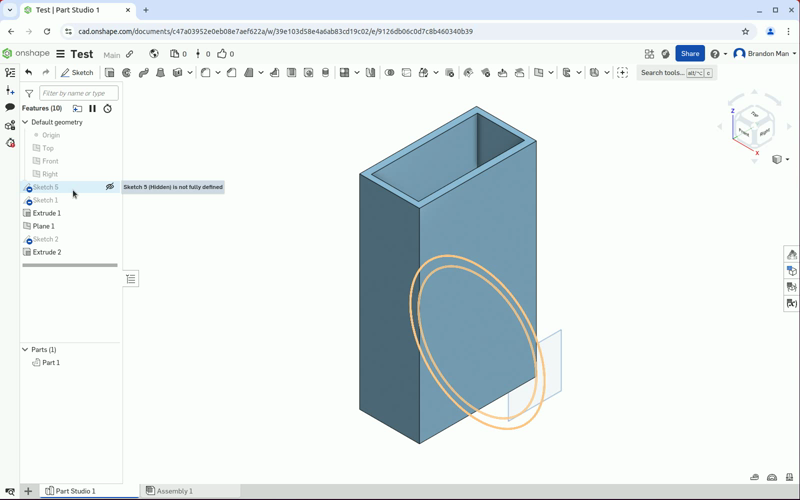
click(73, 189)